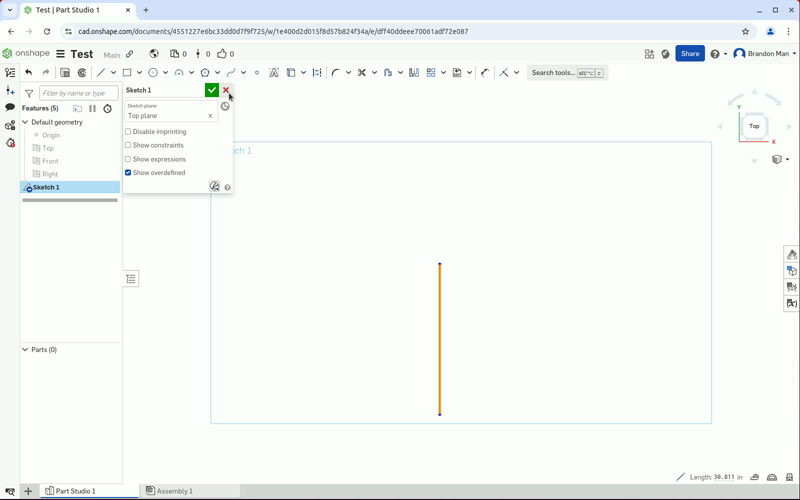
key(shift+h)
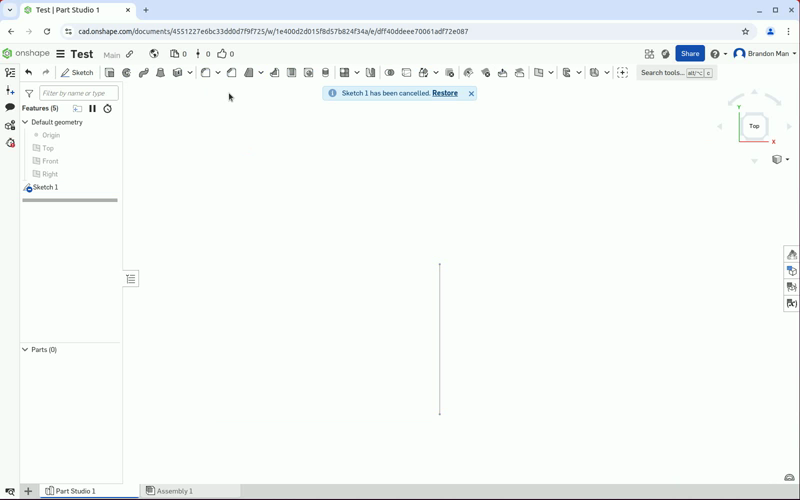
key(shift+s)
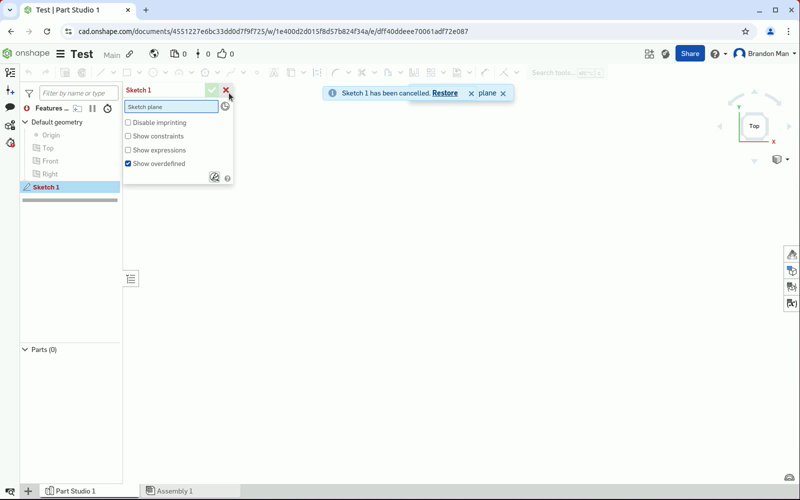
mouse_move(73, 150)
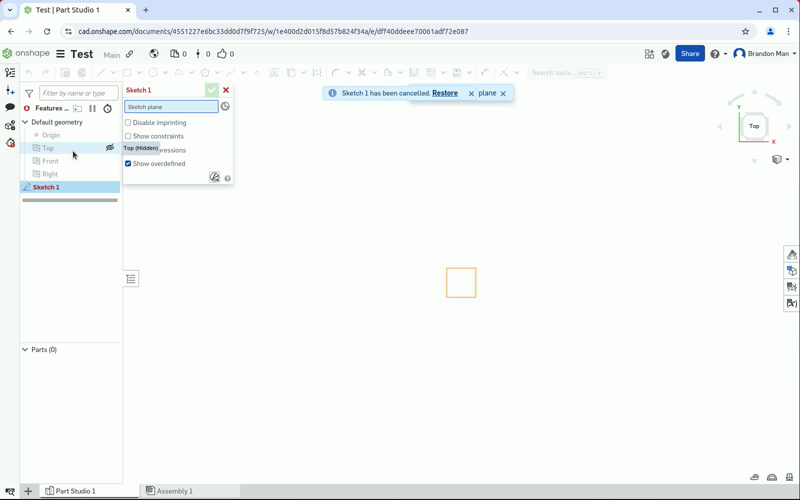
click(73, 150)
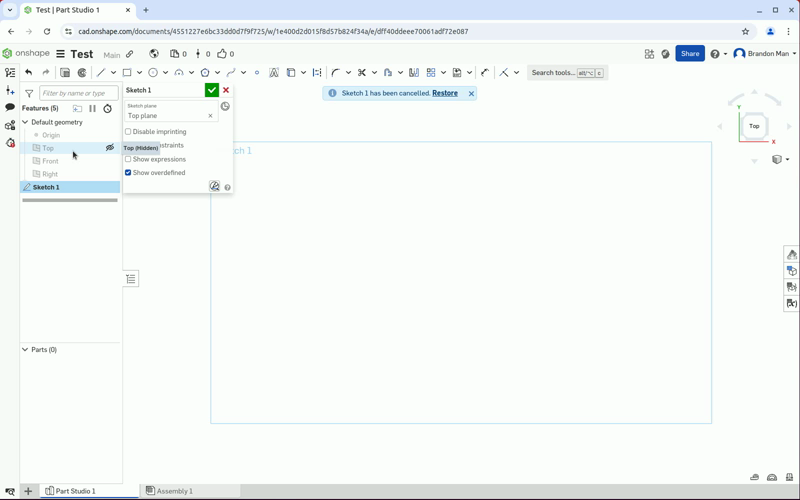
mouse_move(73, 352)
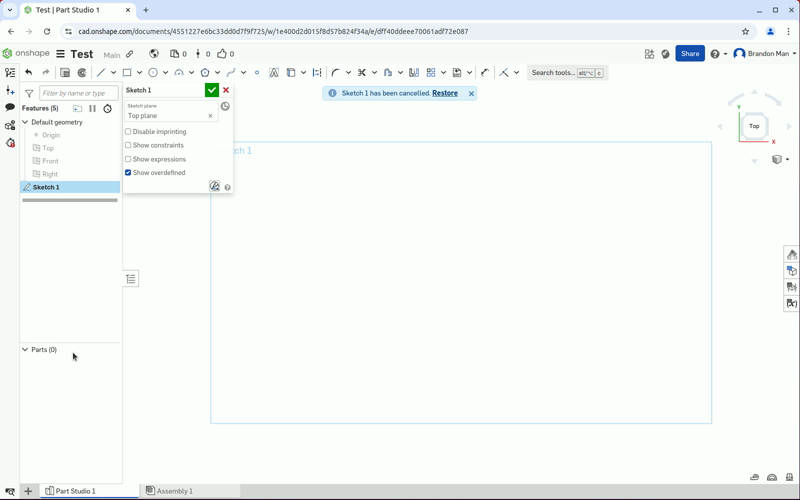
key(y)
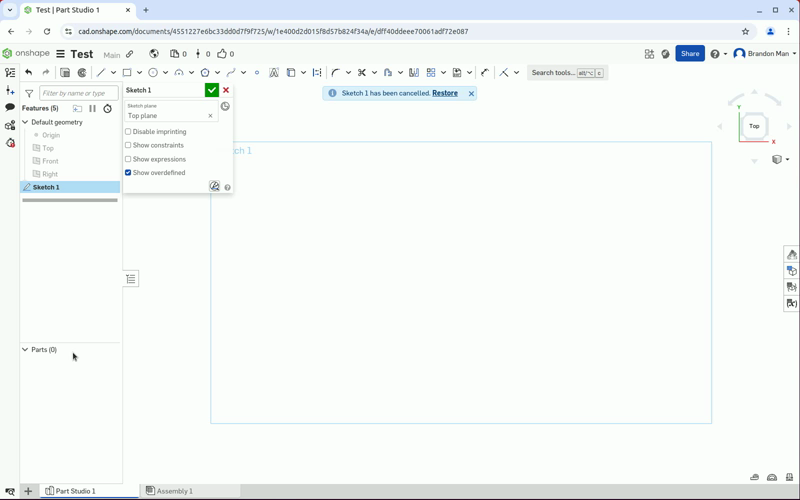
key(l)
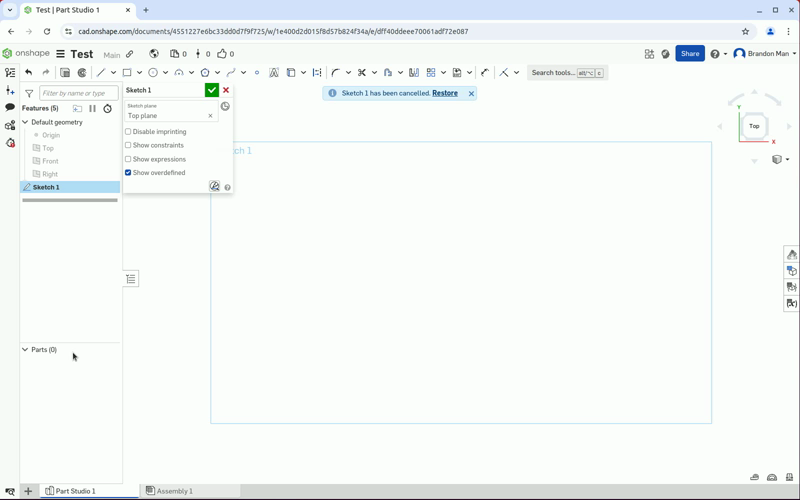
key_down(shift)
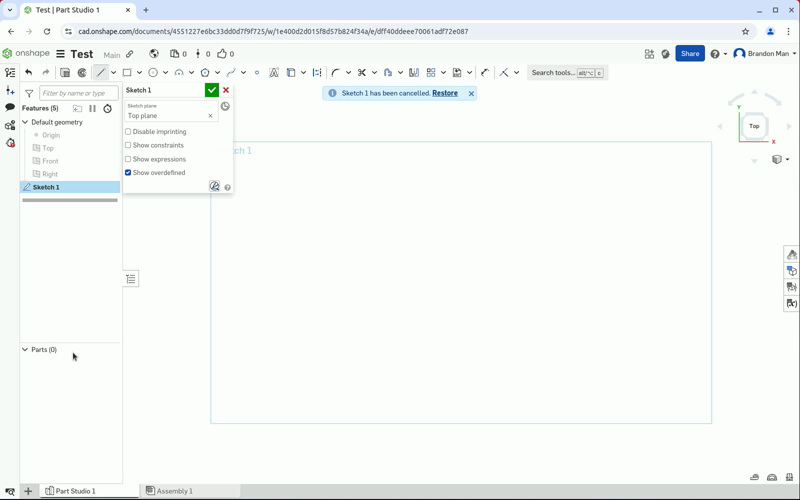
mouse_move(348, 314)
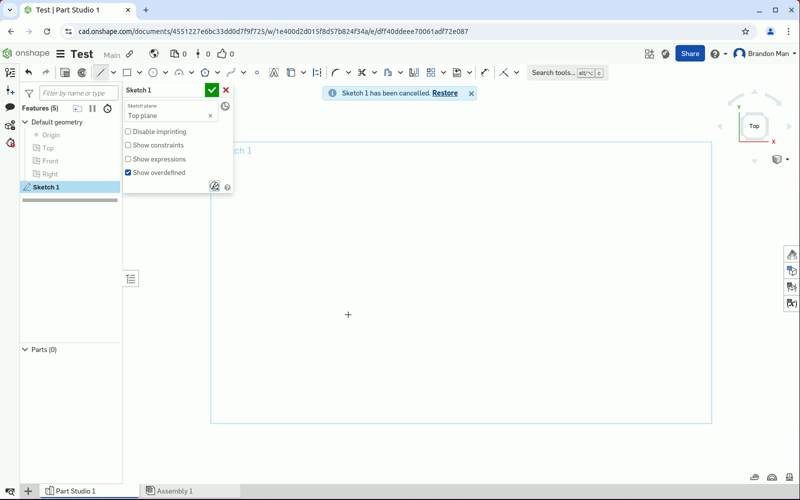
click(348, 314)
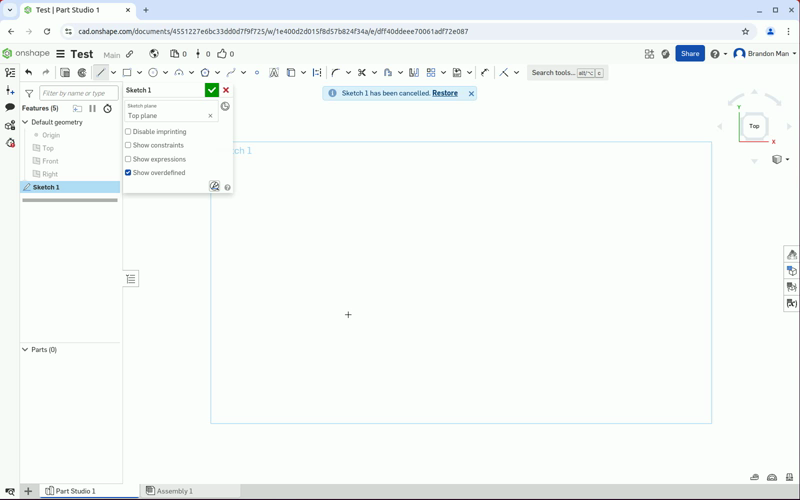
key_up(shift)
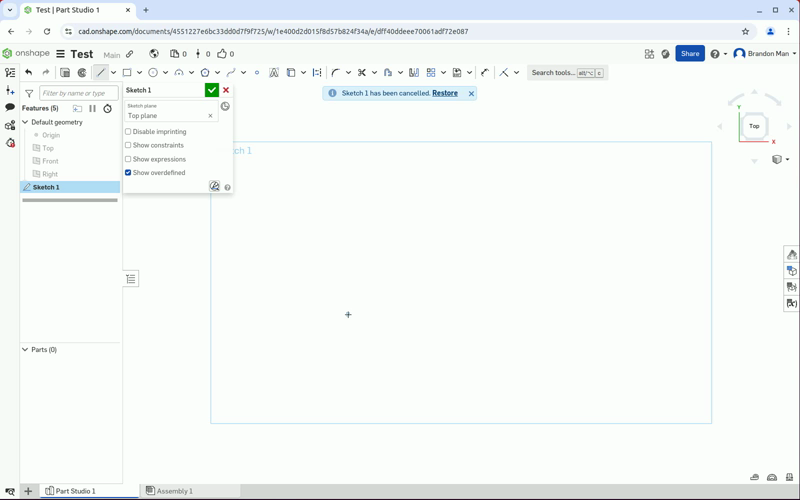
key_down(shift)
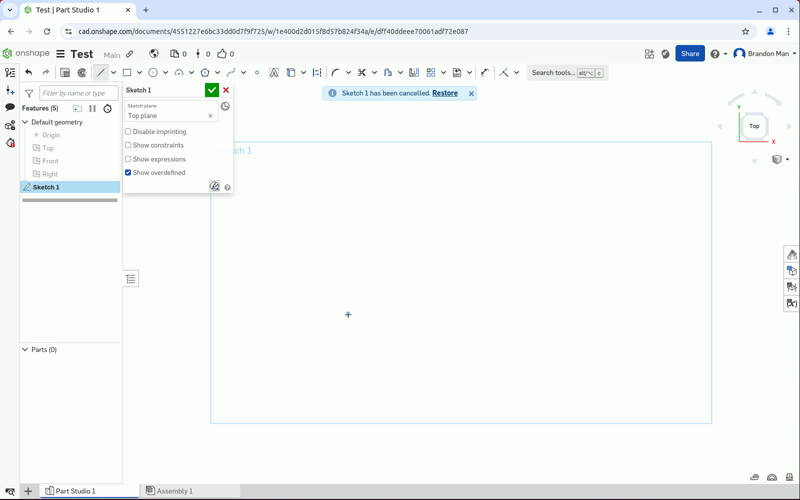
mouse_move(572, 314)
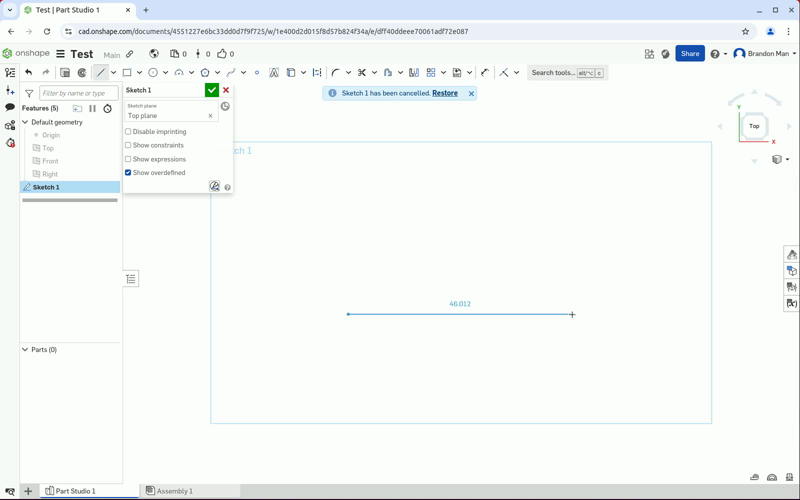
click(572, 314)
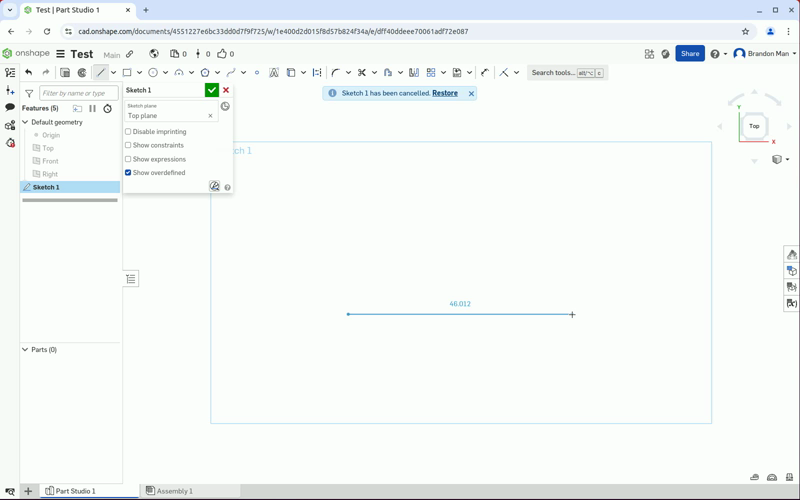
key_up(shift)
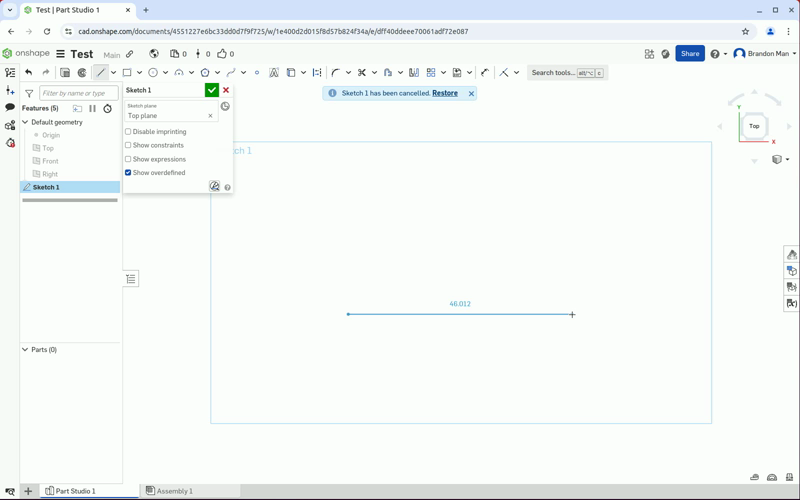
key_down(shift)
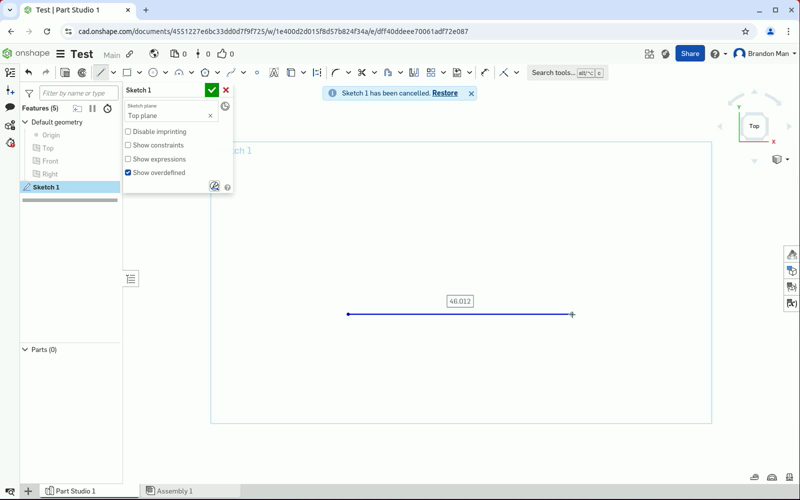
mouse_move(572, 253)
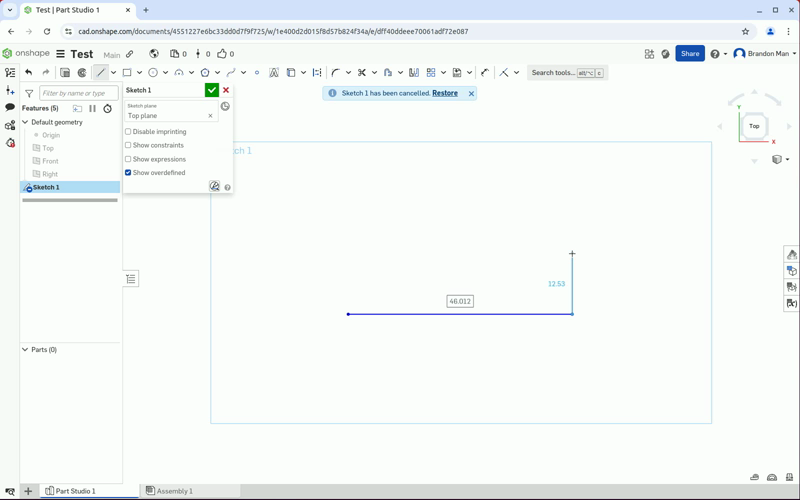
click(572, 253)
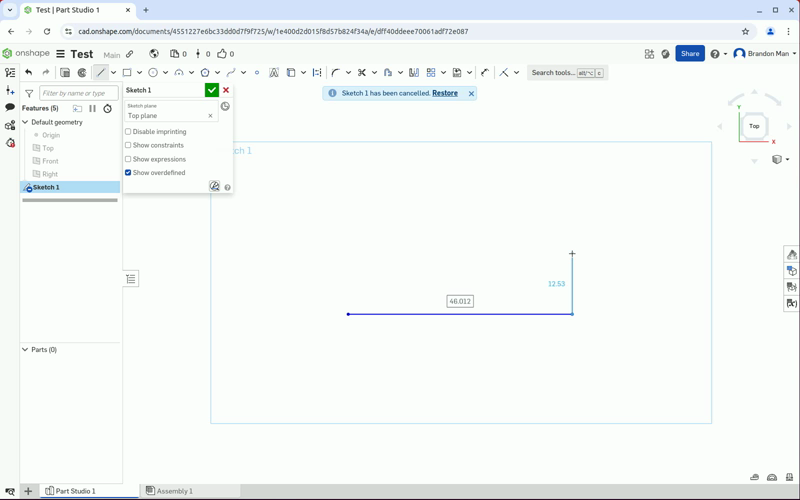
key_up(shift)
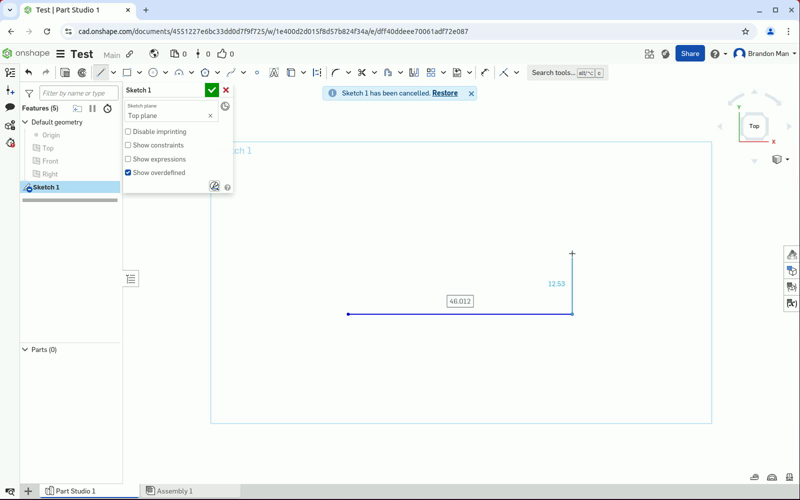
key_down(shift)
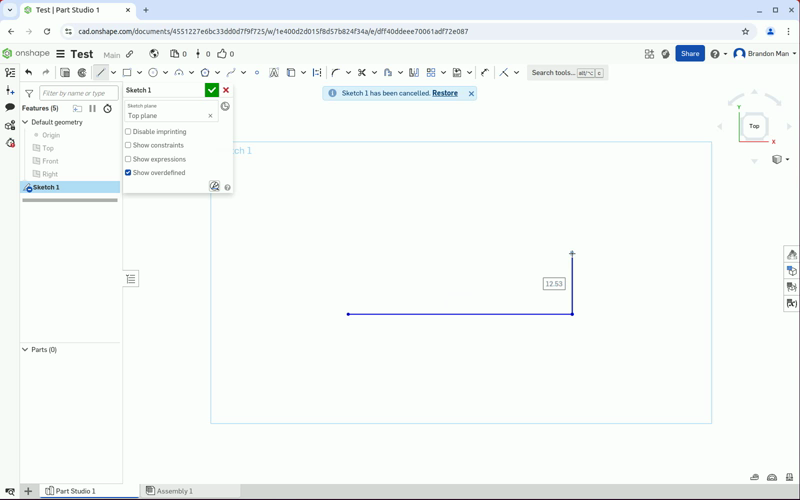
mouse_move(348, 253)
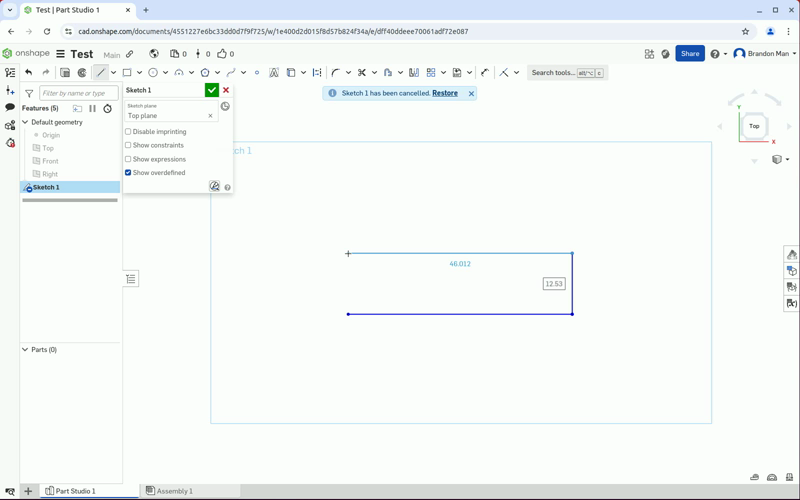
click(348, 253)
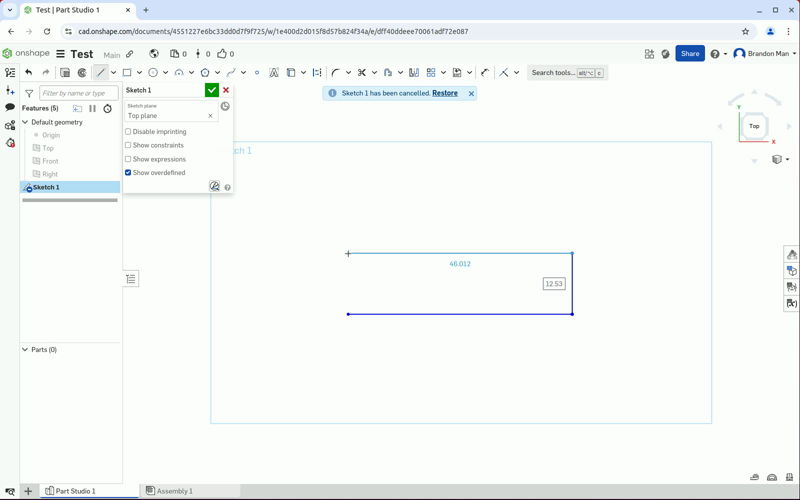
key_up(shift)
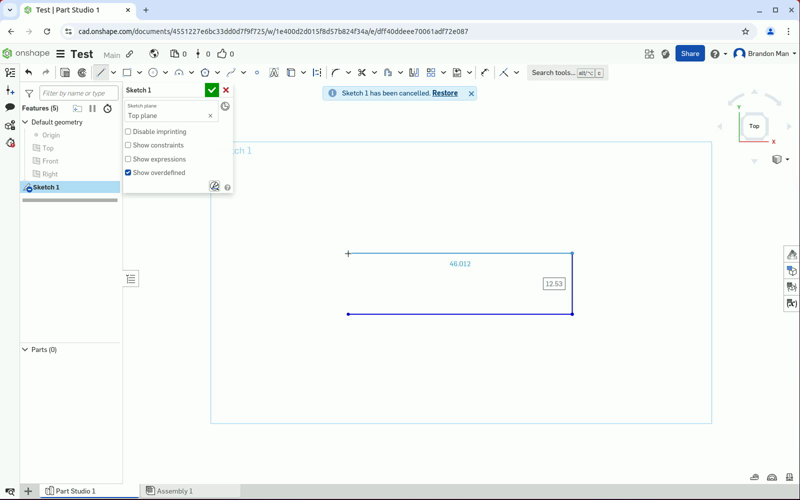
key_down(shift)
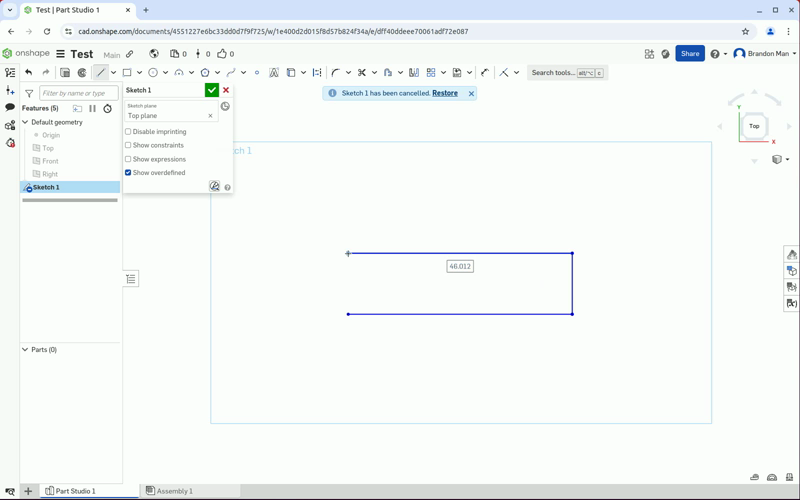
mouse_move(348, 314)
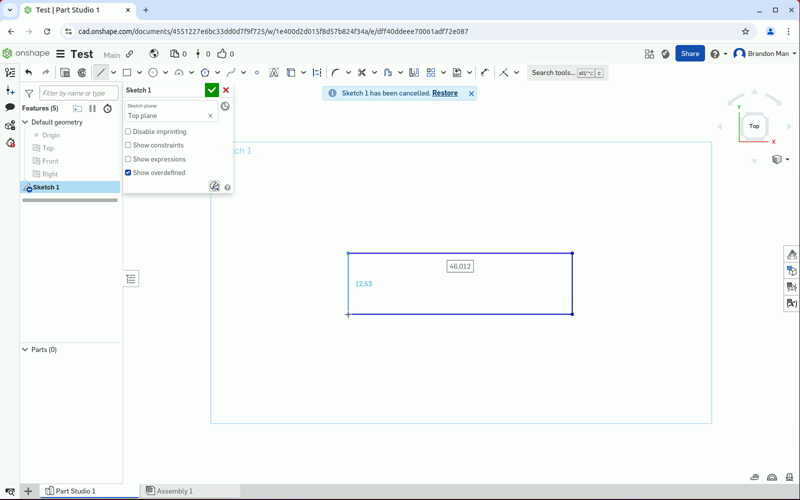
key_up(shift)
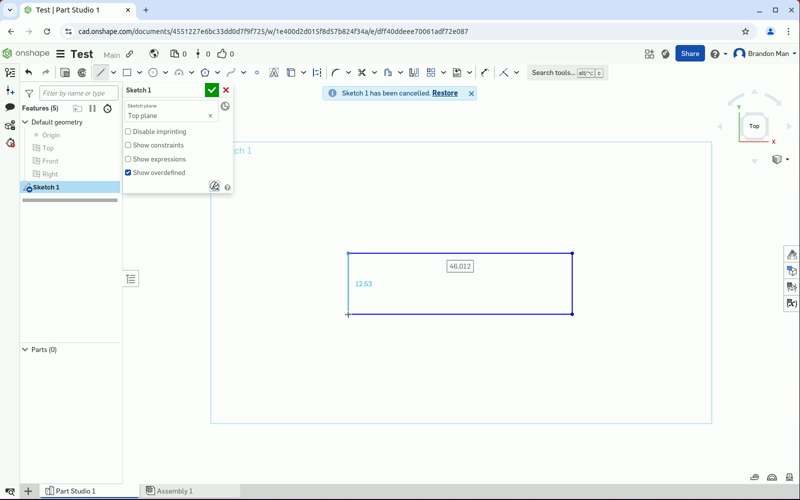
click(348, 314)
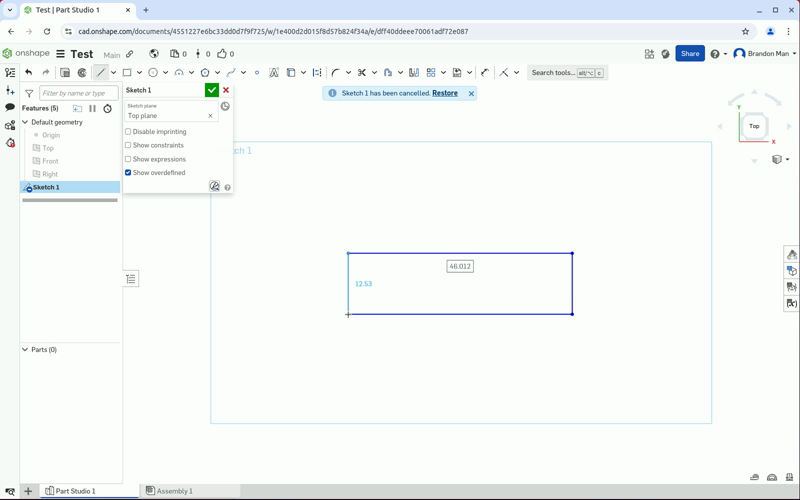
key(esc)
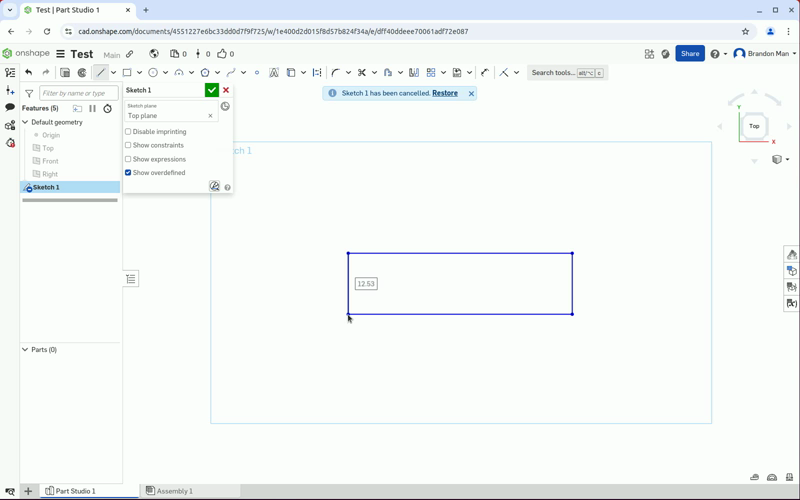
mouse_move(537, 304)
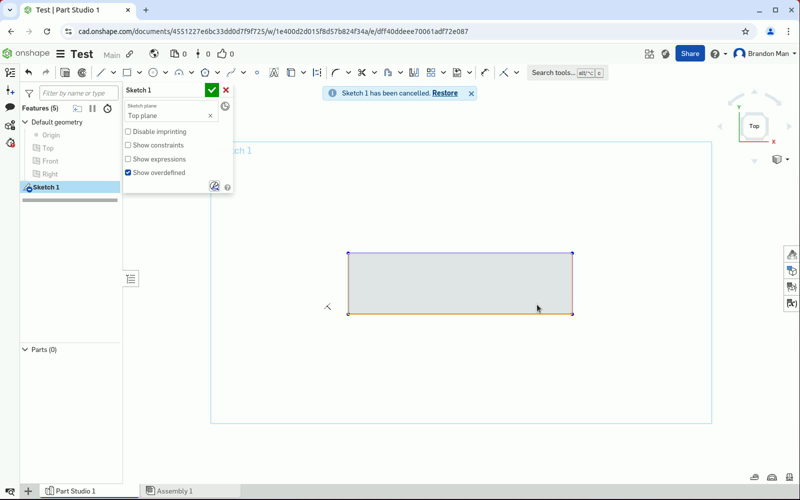
click(537, 304)
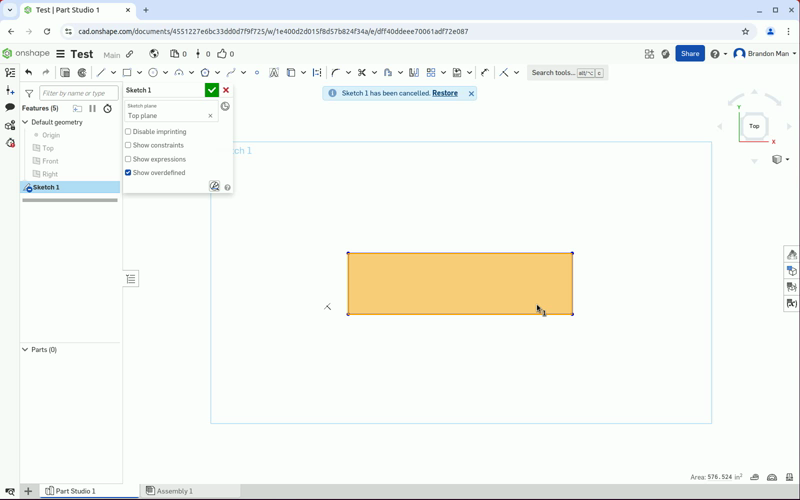
mouse_move(73, 352)
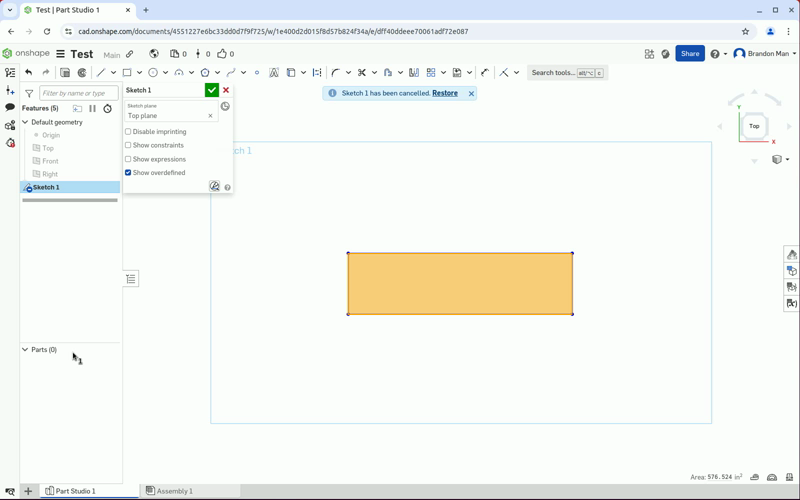
key(shift+y)
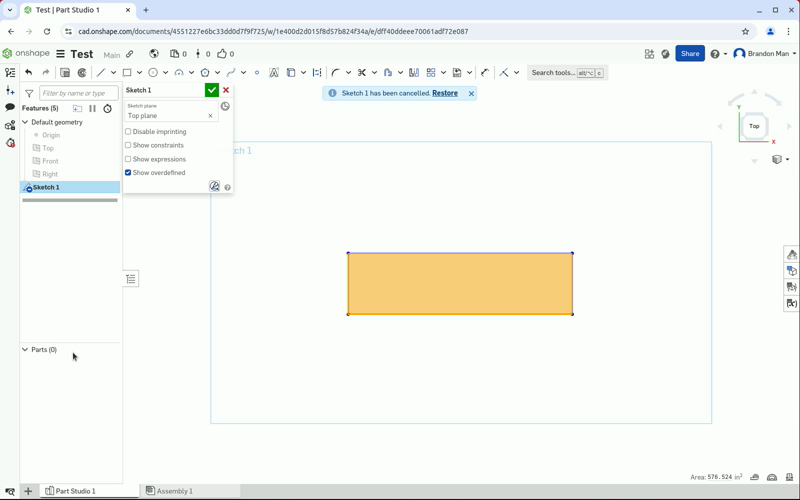
key(shift+e)
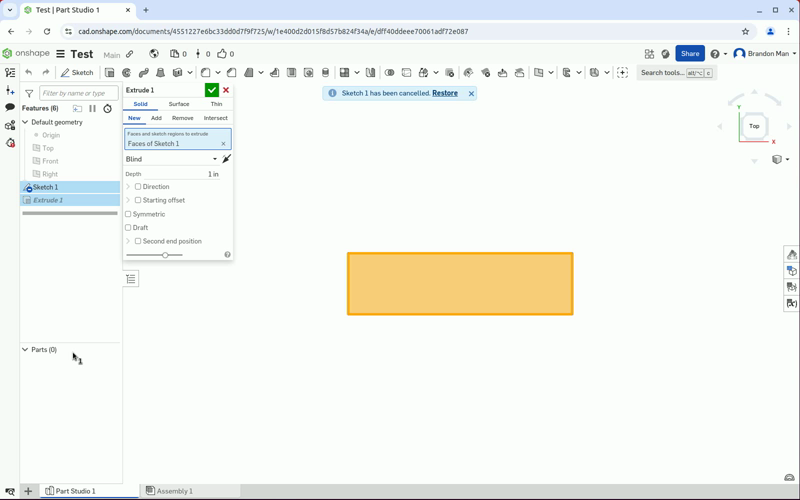
mouse_move(143, 106)
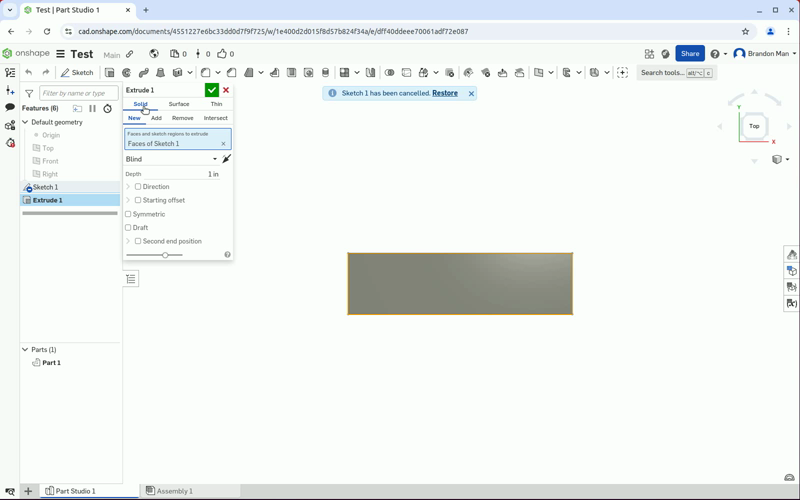
click(143, 106)
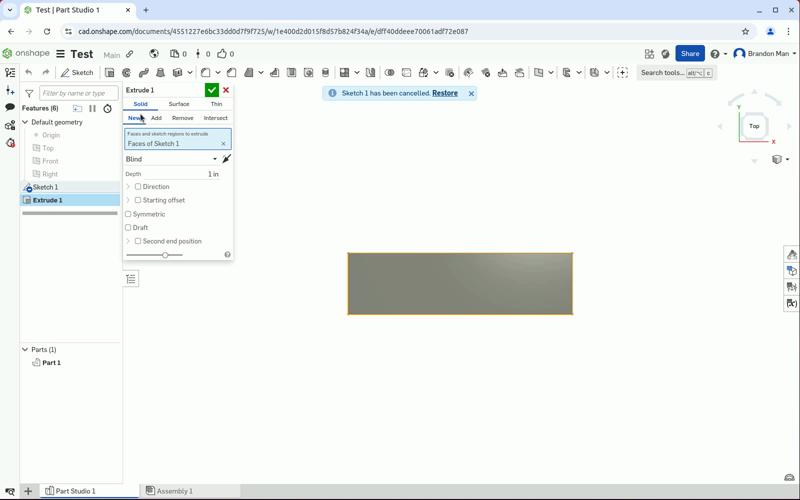
mouse_move(137, 120)
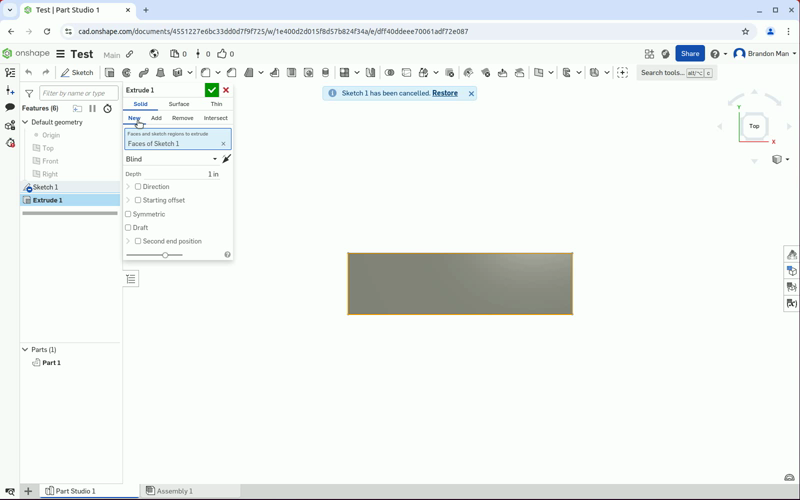
click(137, 120)
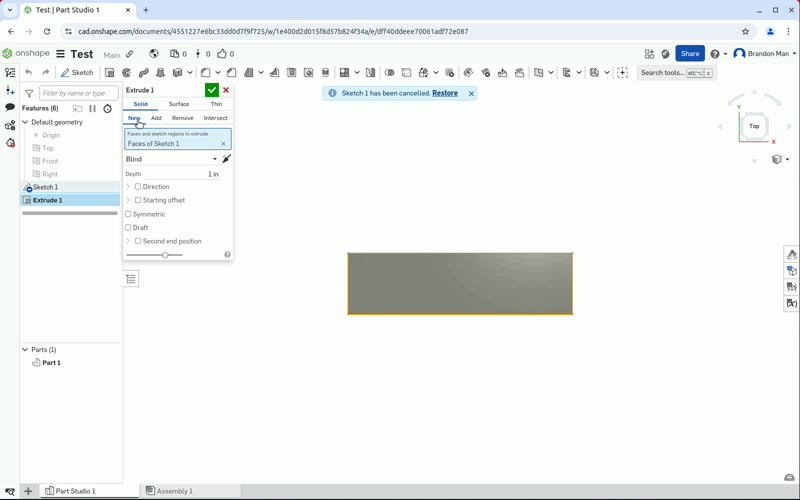
key(tab, 4)
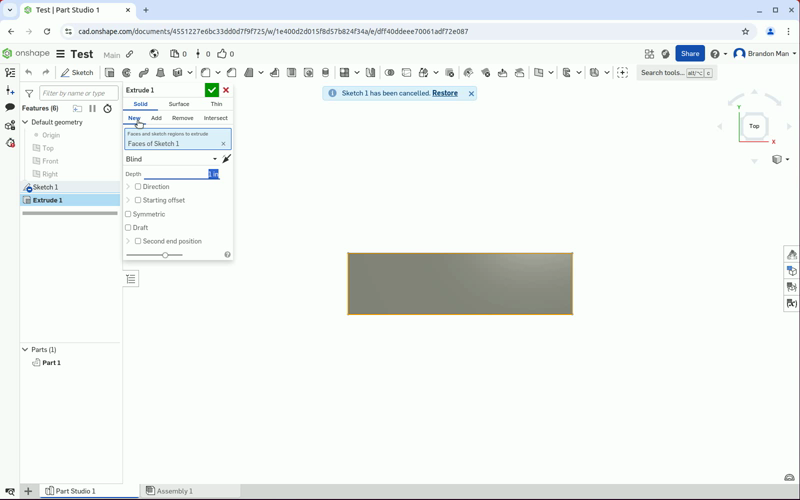
text(11.554)
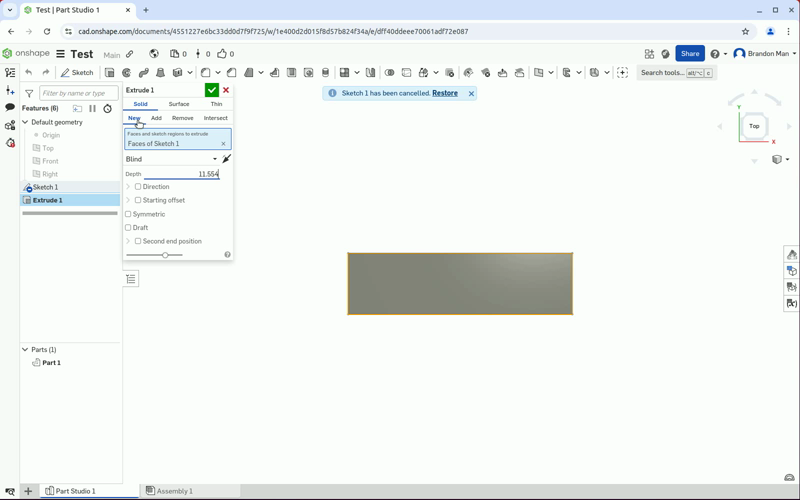
key(enter)
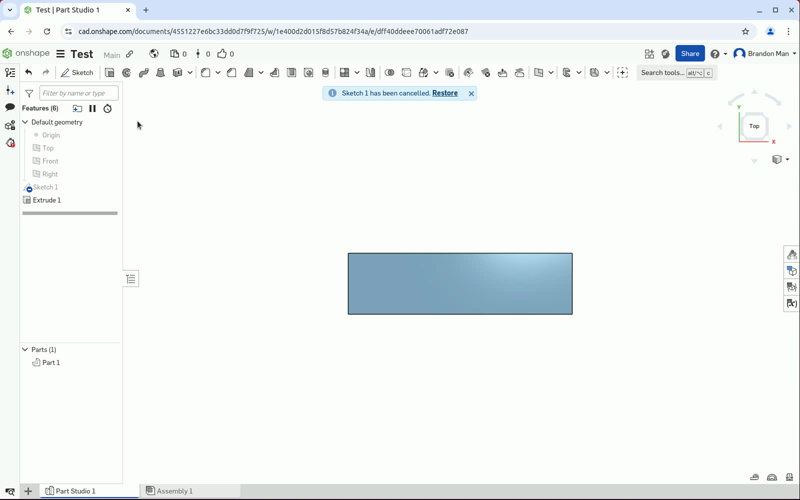
key(shift+h)
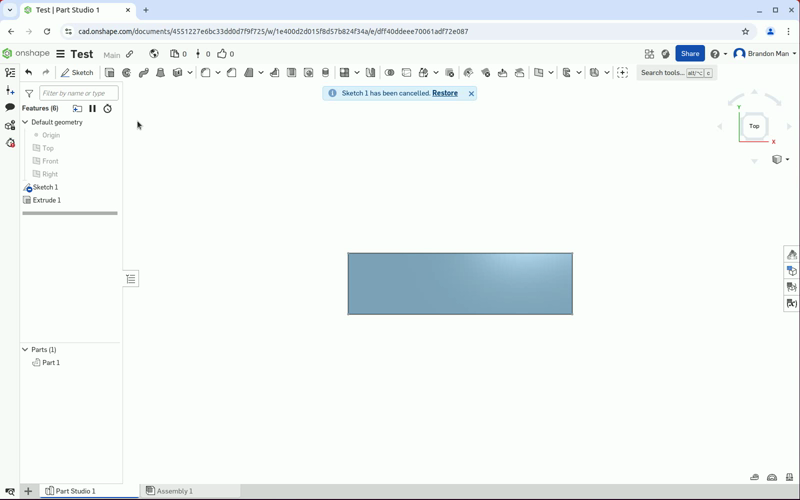
key(shift+h)
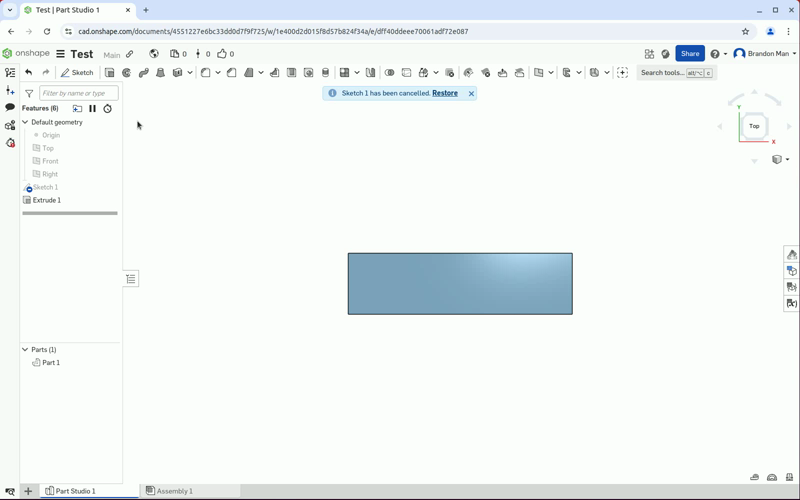
mouse_move(73, 189)
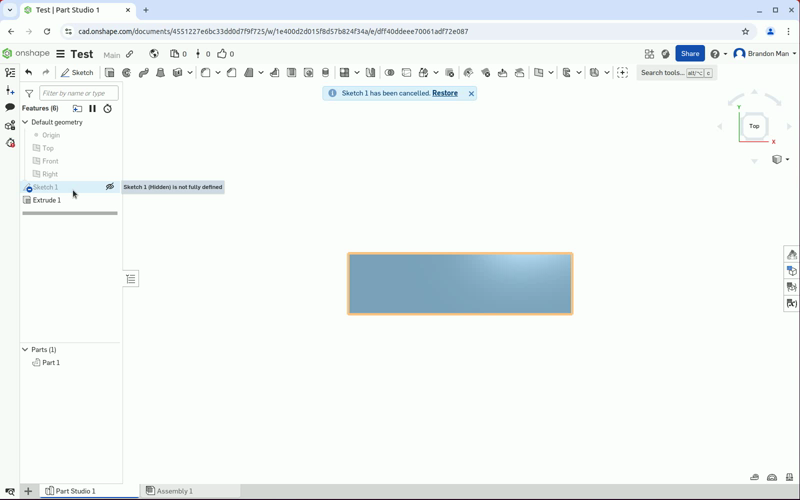
click(73, 189)
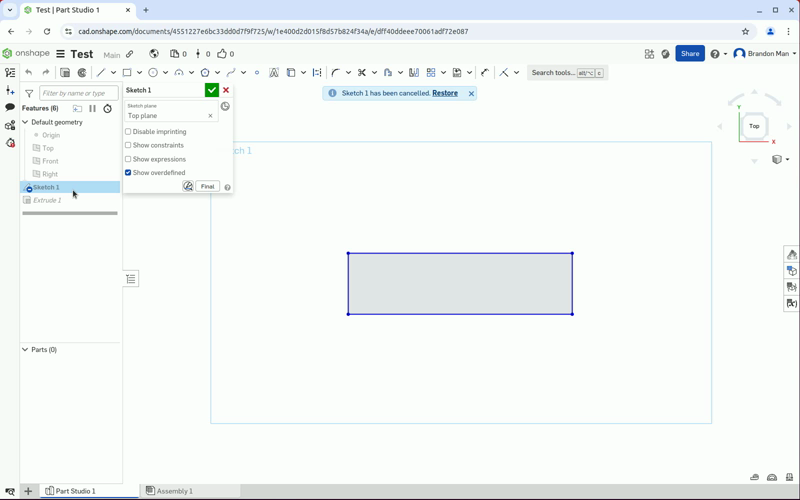
mouse_move(229, 92)
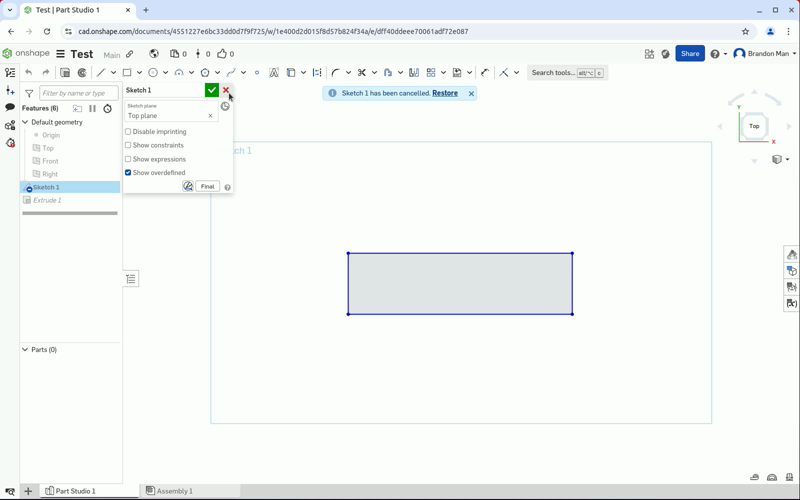
click(229, 92)
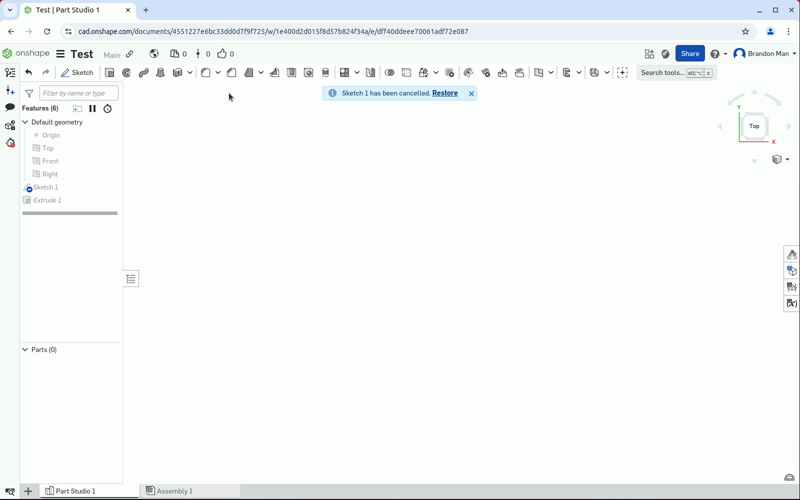
mouse_move(541, 75)
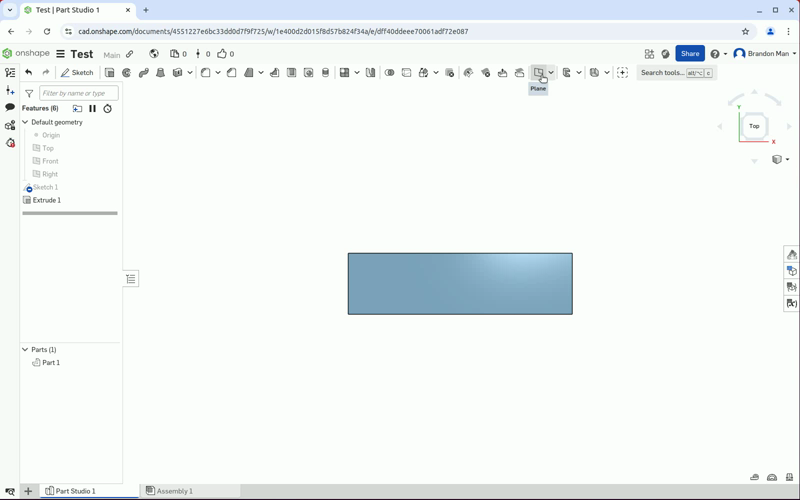
click(541, 75)
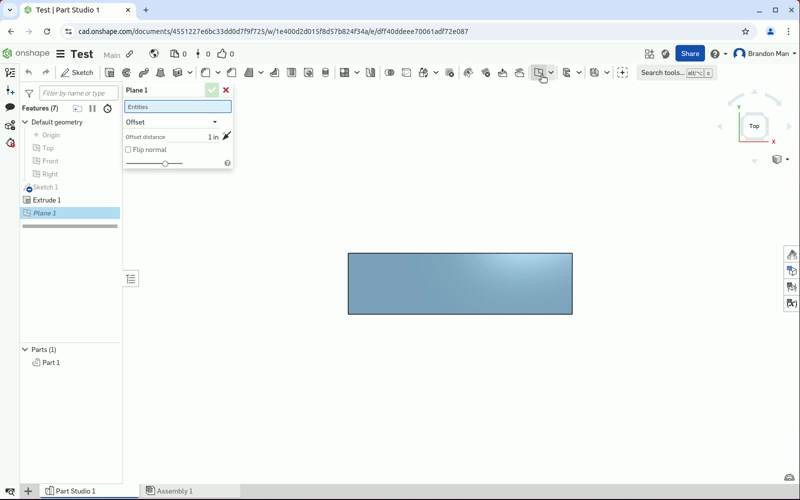
mouse_move(73, 150)
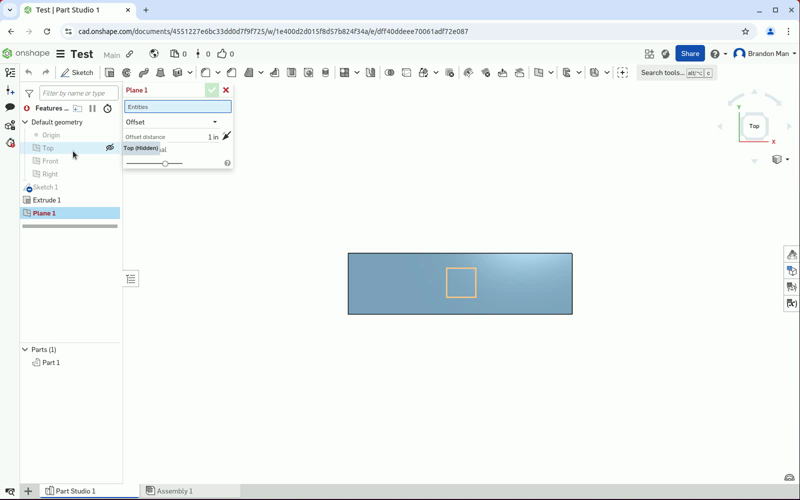
click(73, 150)
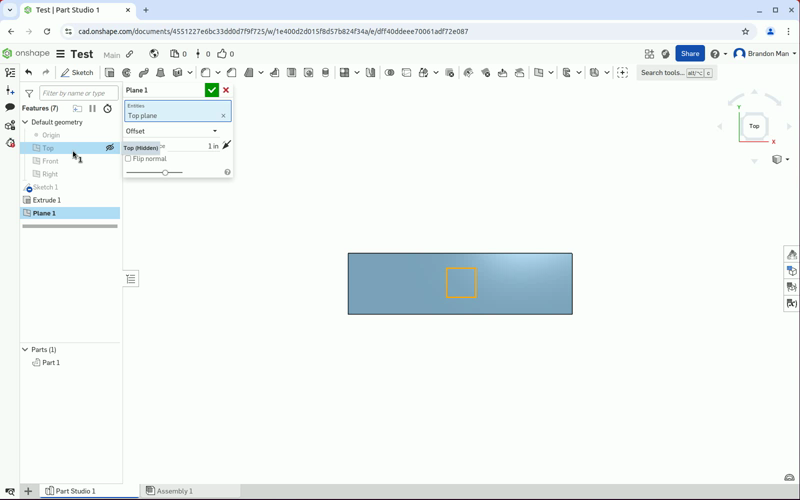
key(tab, 2)
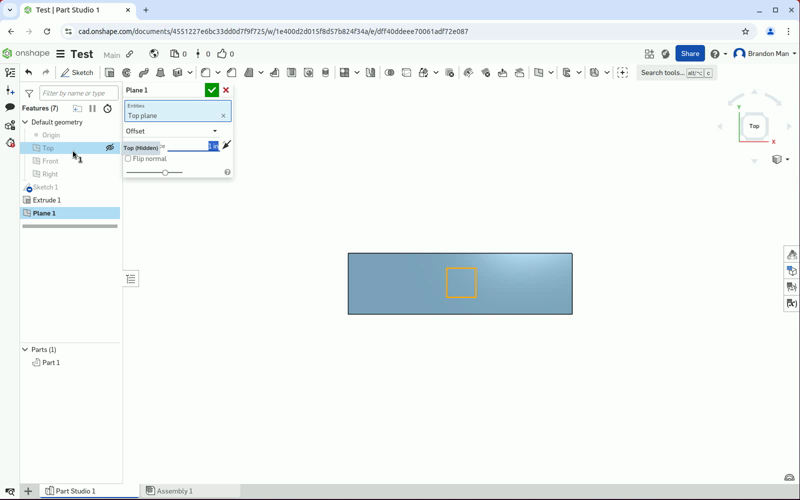
text(11.554)
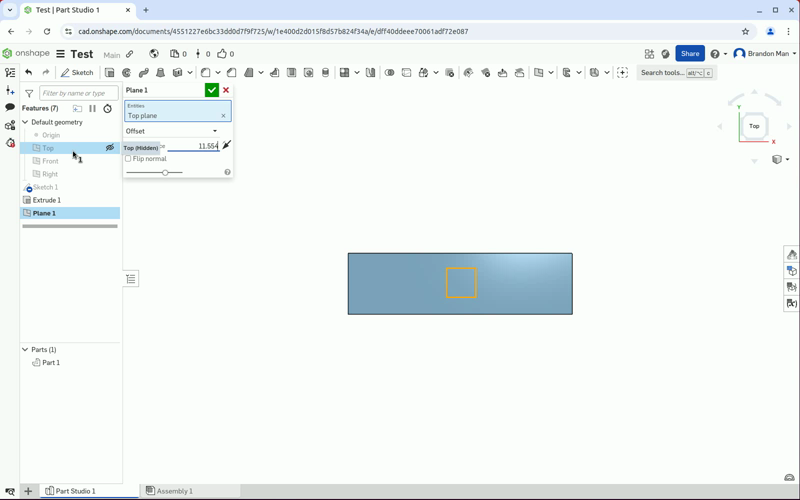
key(enter, 2)
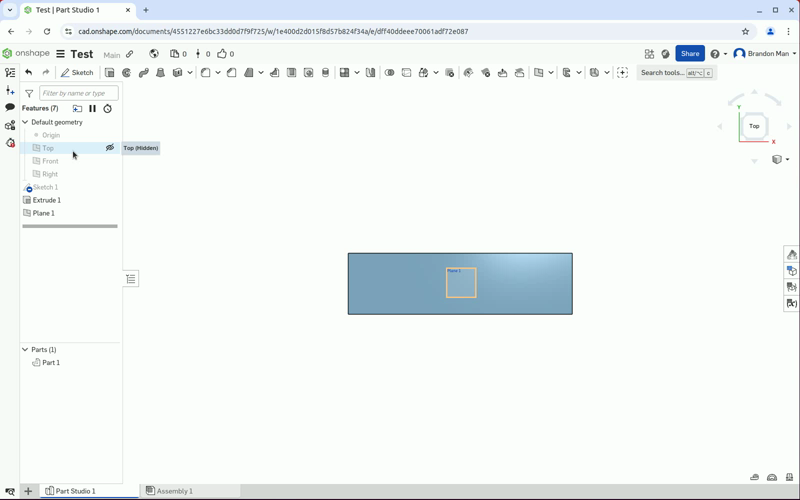
key(shift+s)
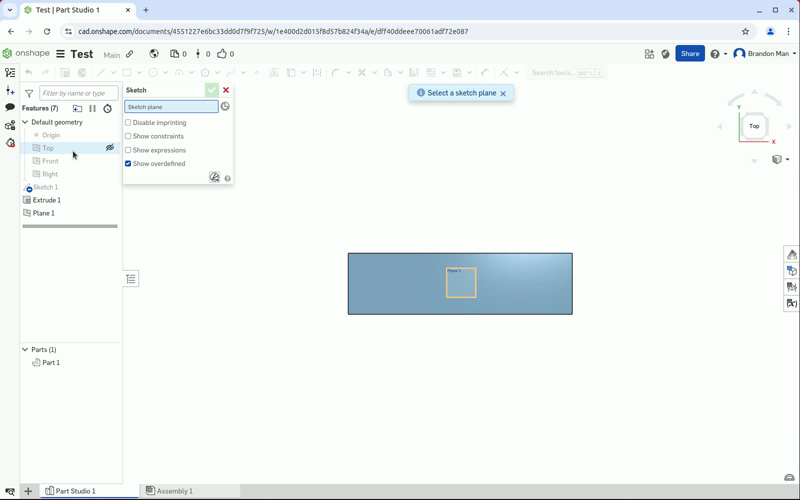
mouse_move(73, 215)
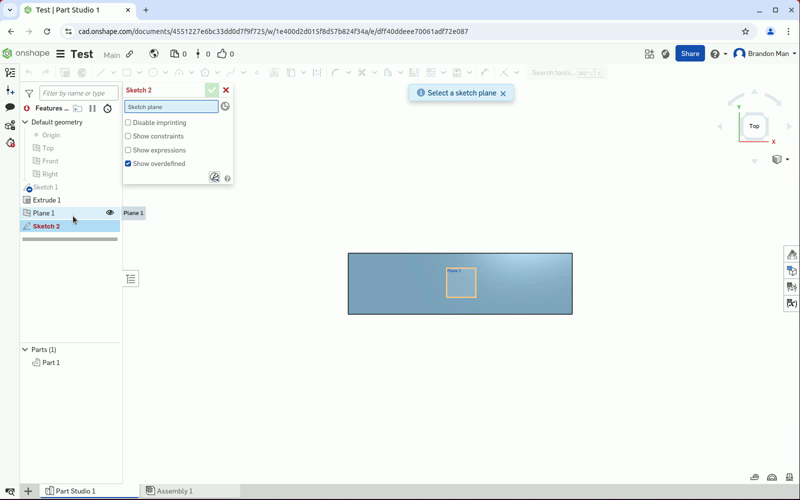
click(73, 215)
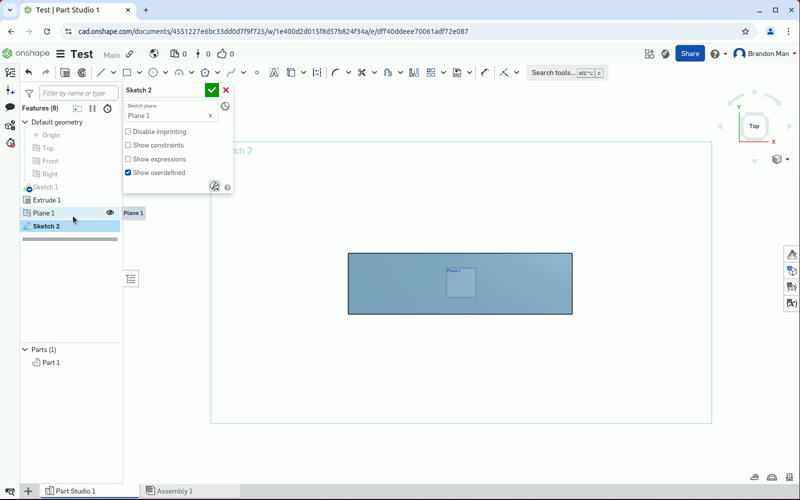
mouse_move(73, 352)
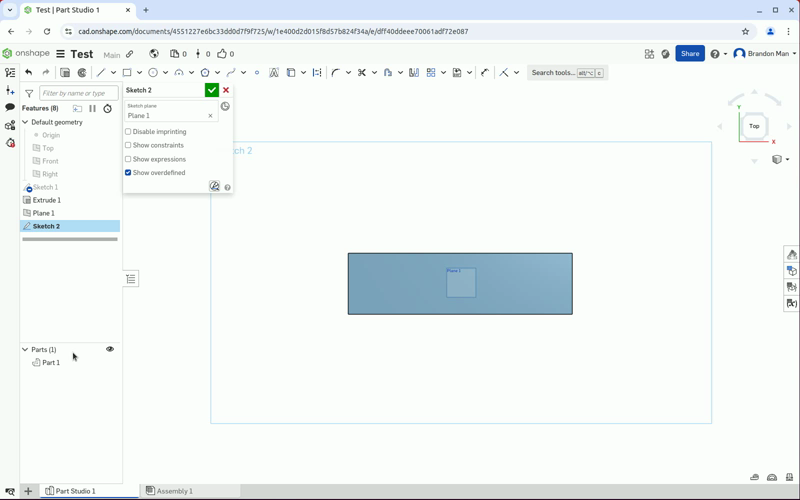
key(y)
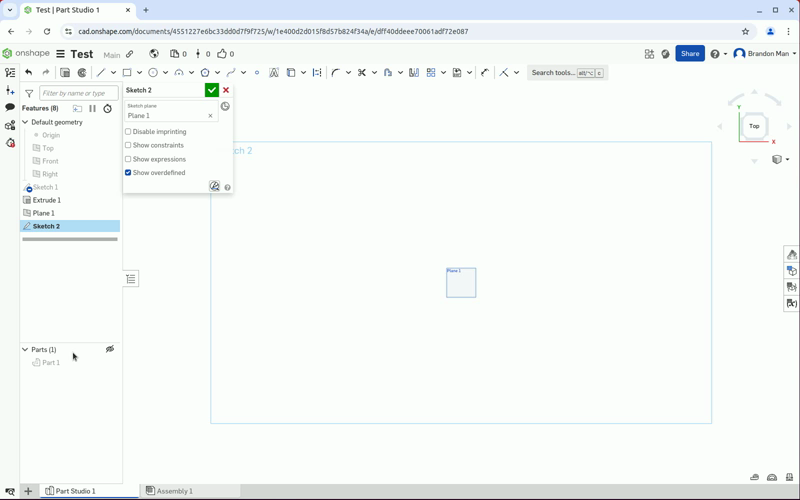
key(l)
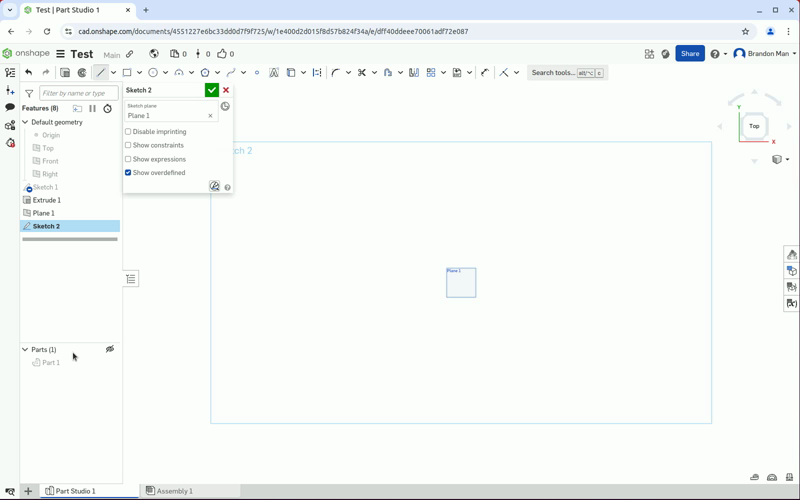
key_down(shift)
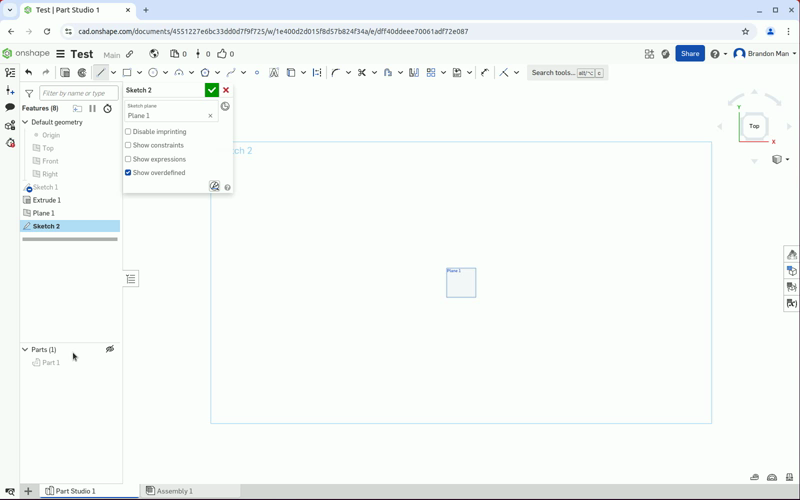
mouse_move(353, 307)
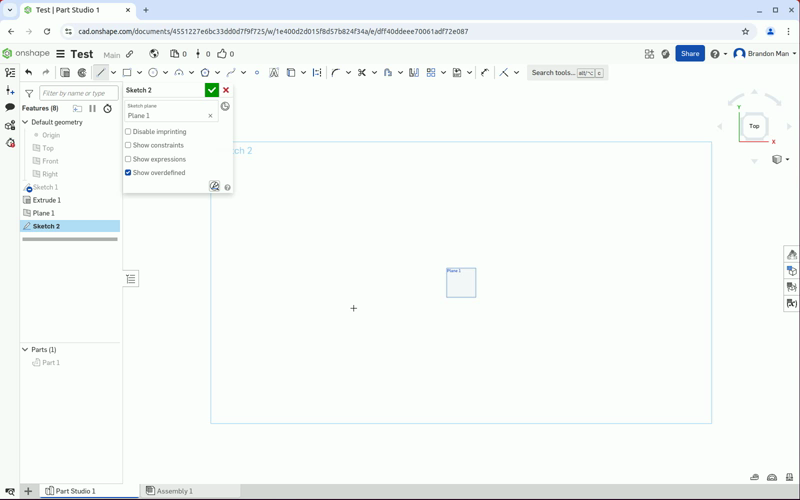
click(353, 307)
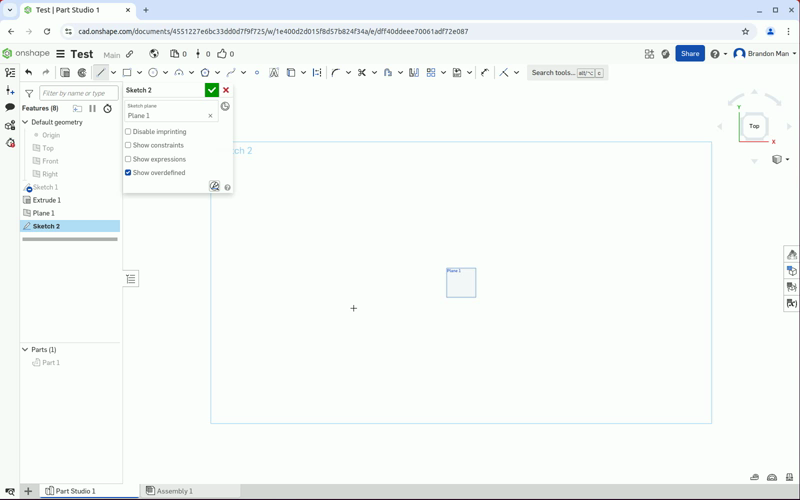
key_up(shift)
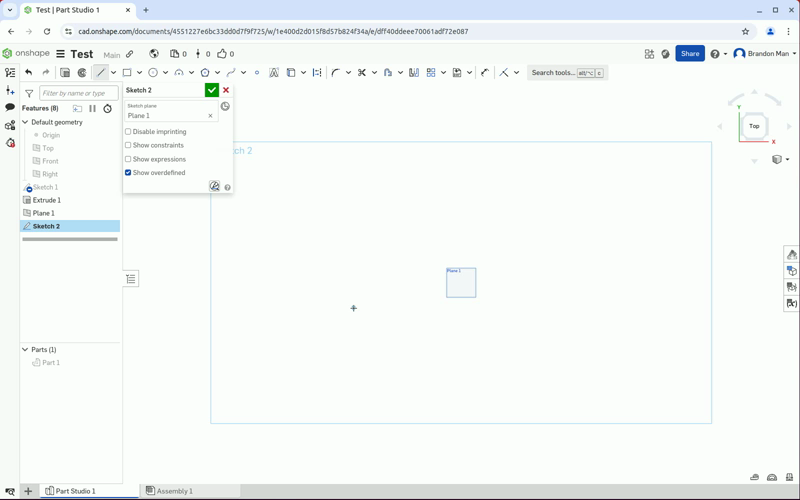
key_down(shift)
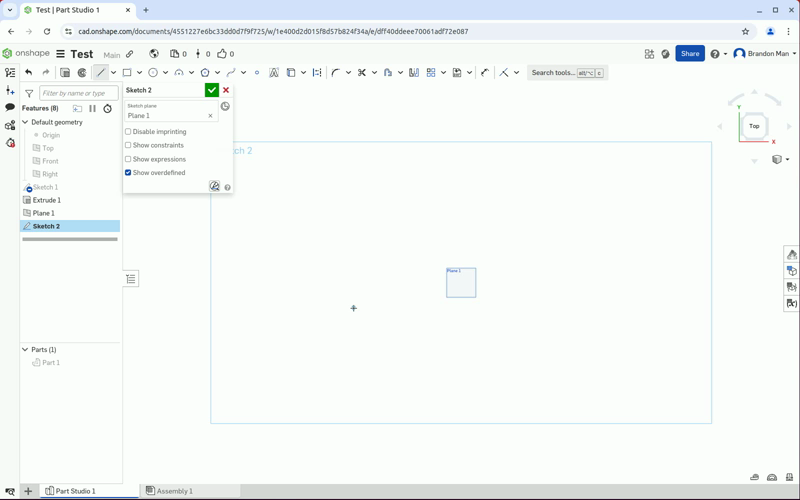
mouse_move(566, 307)
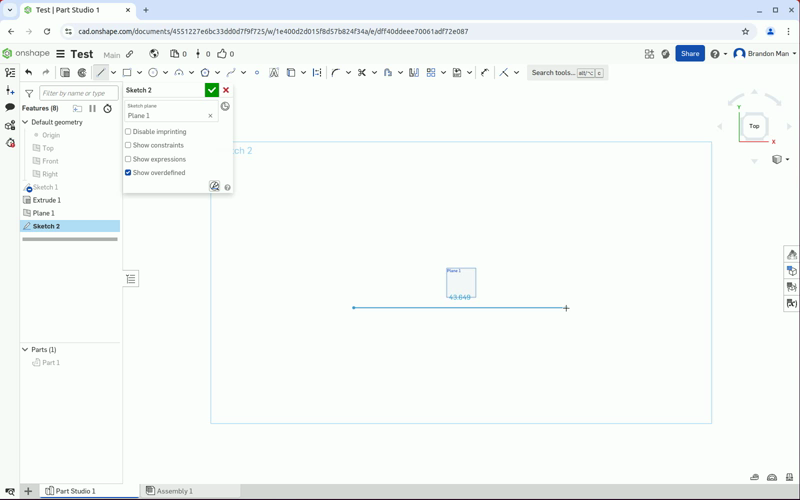
click(566, 307)
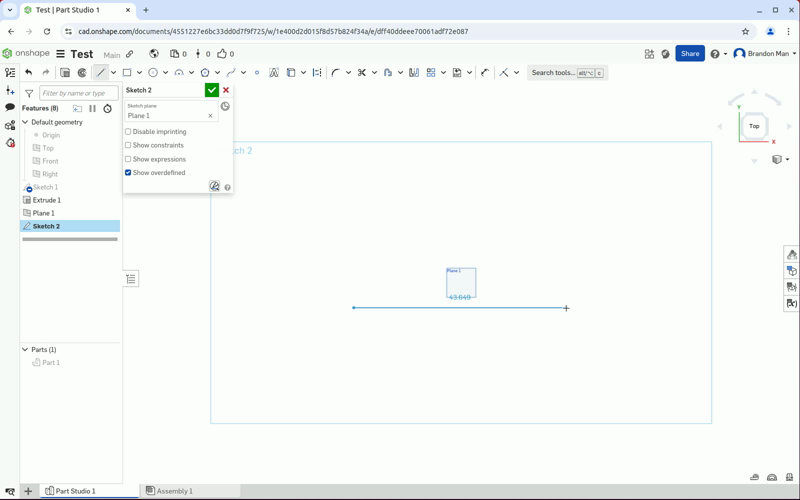
key_up(shift)
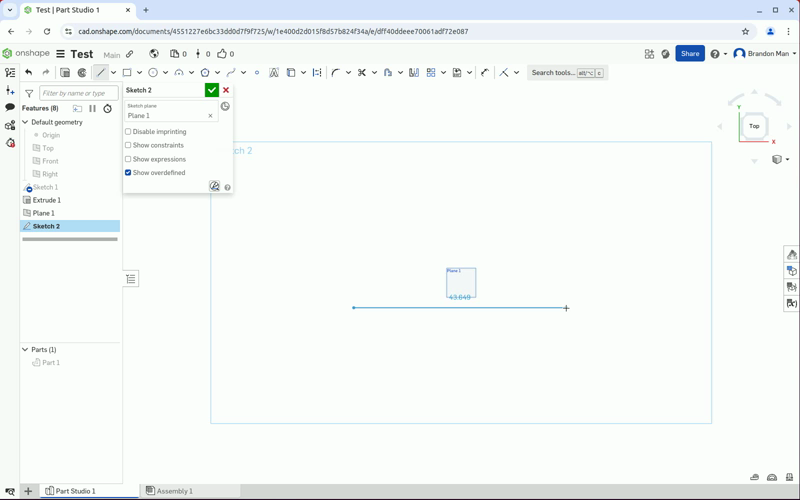
key_down(shift)
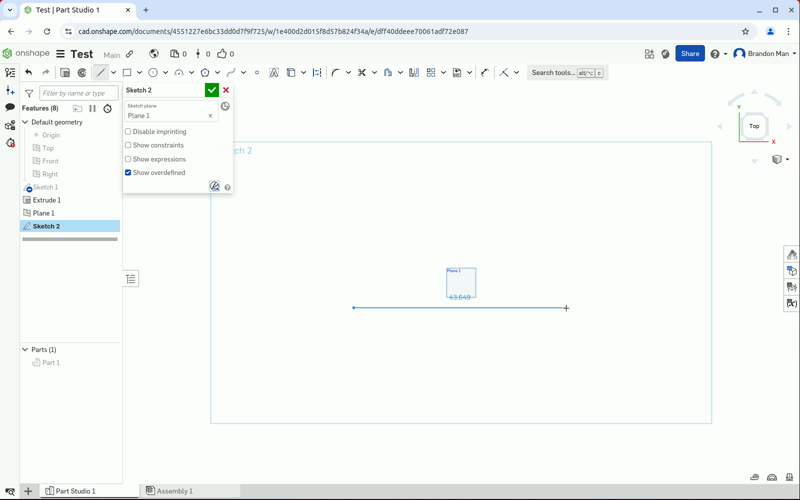
mouse_move(589, 307)
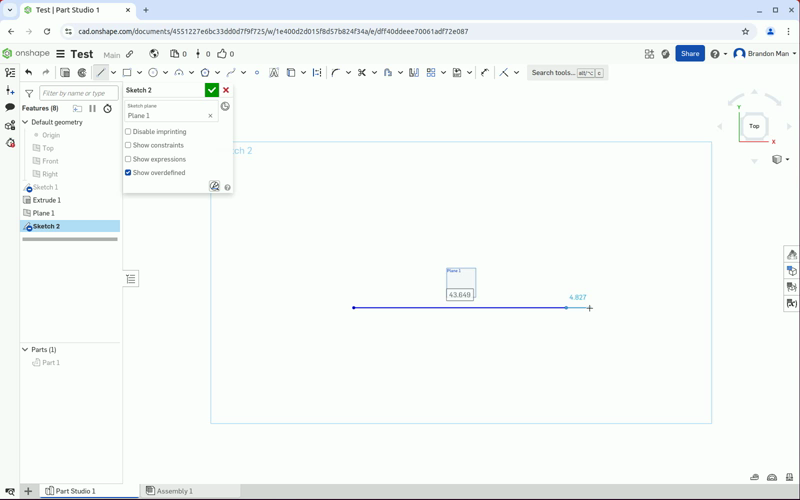
mouse_move(566, 258)
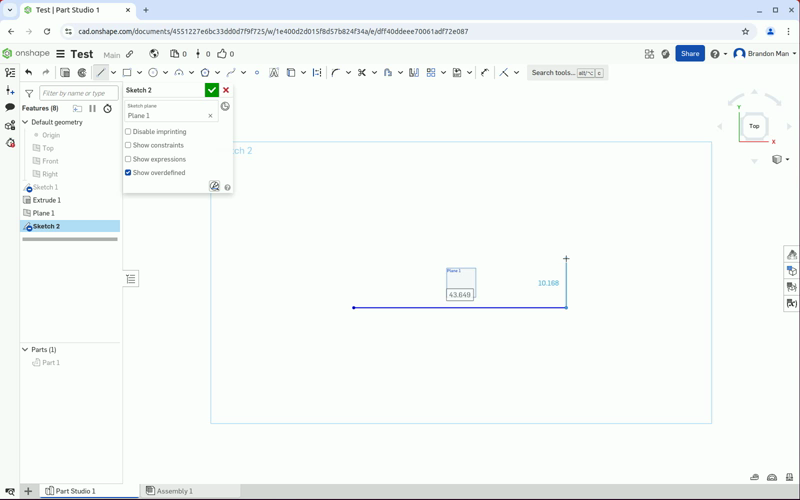
click(566, 258)
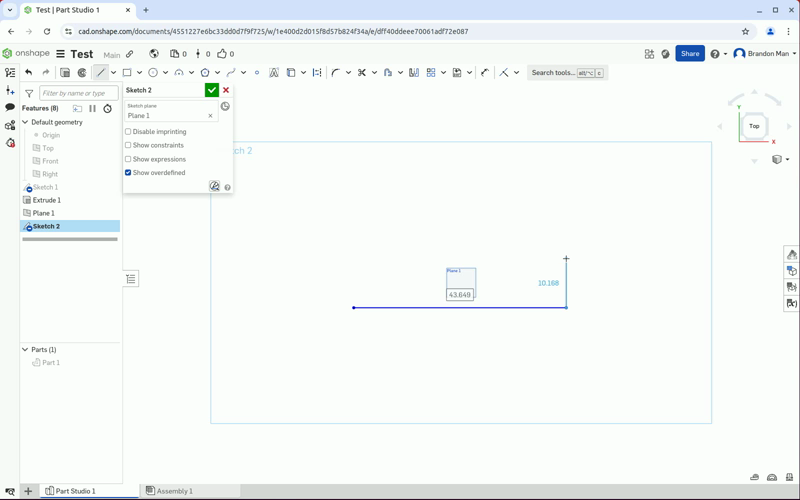
key_up(shift)
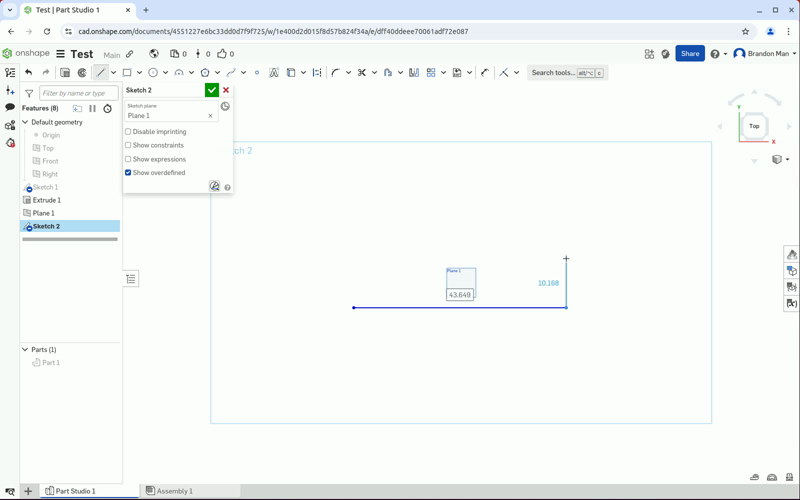
key_down(shift)
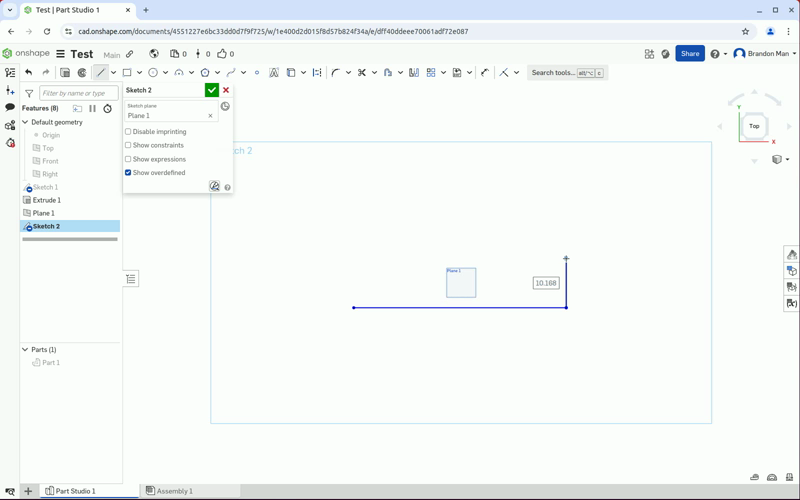
mouse_move(353, 258)
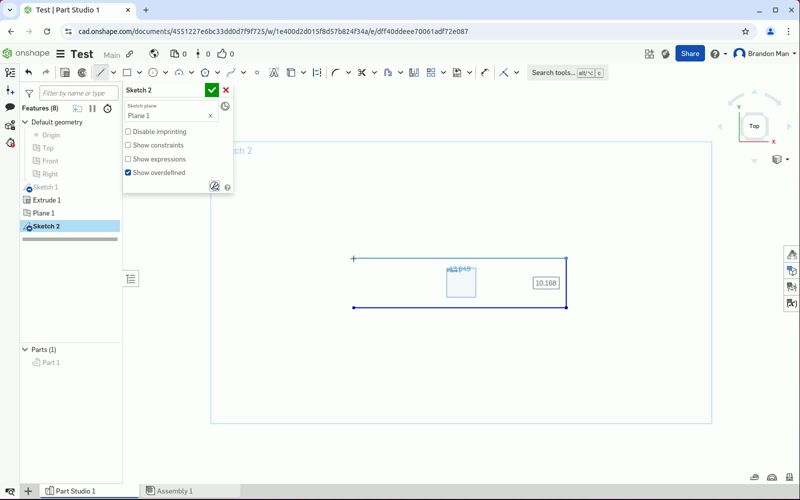
click(353, 258)
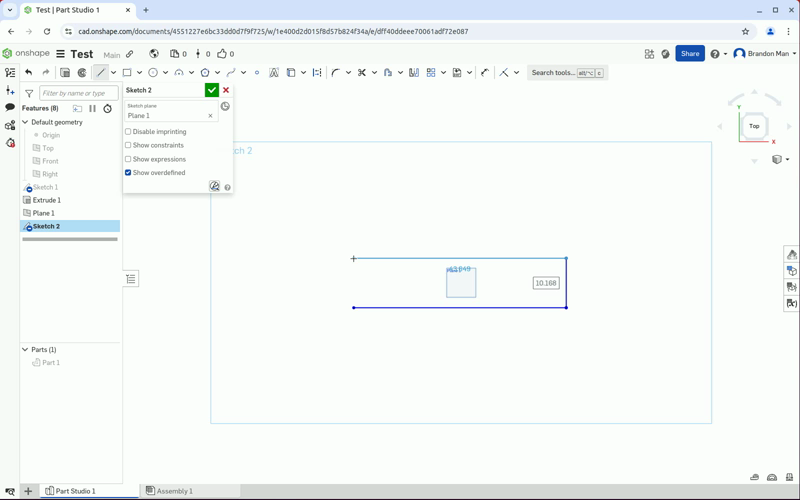
key_up(shift)
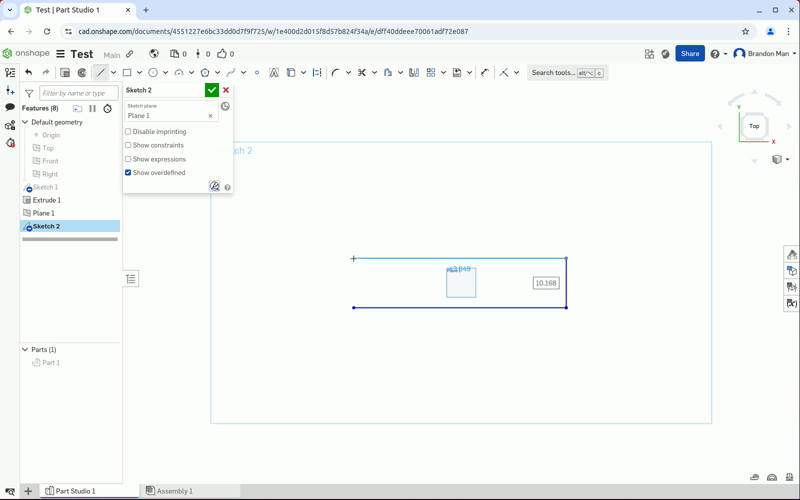
mouse_move(383, 258)
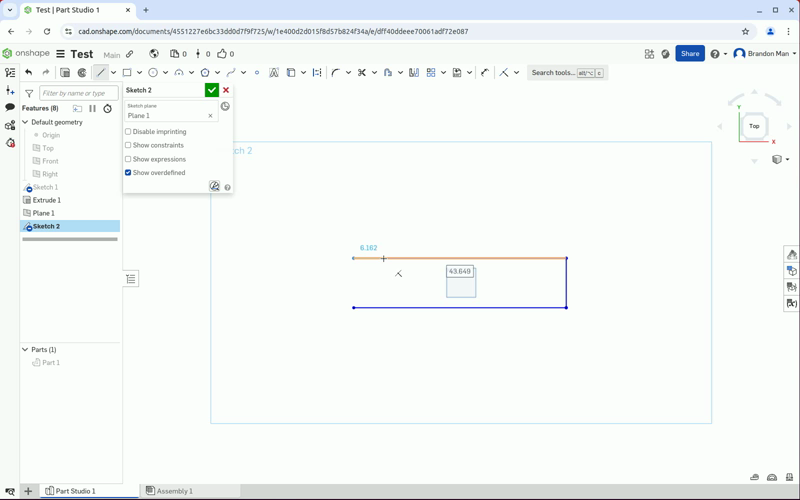
key_down(shift)
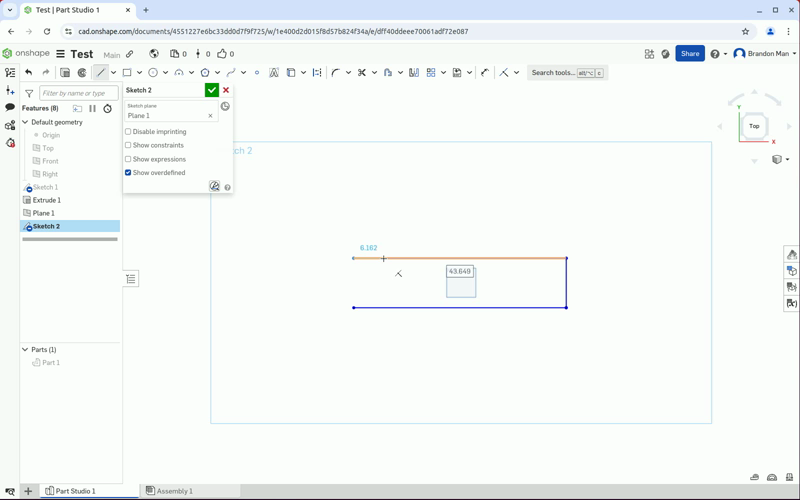
mouse_move(353, 307)
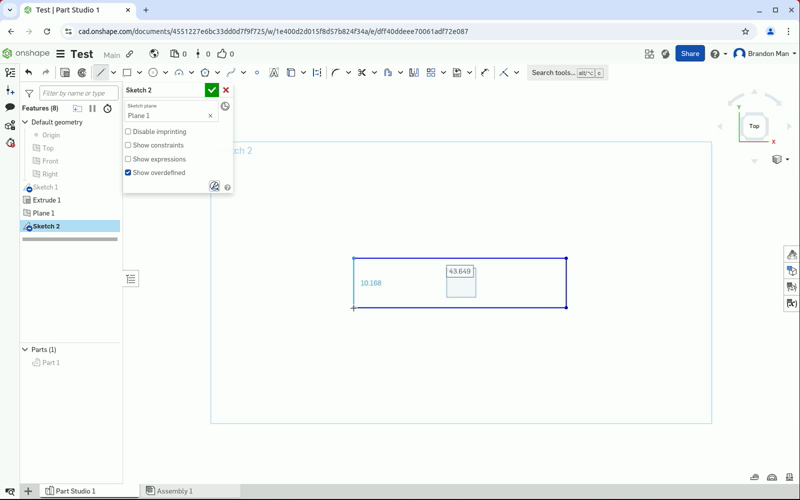
key_up(shift)
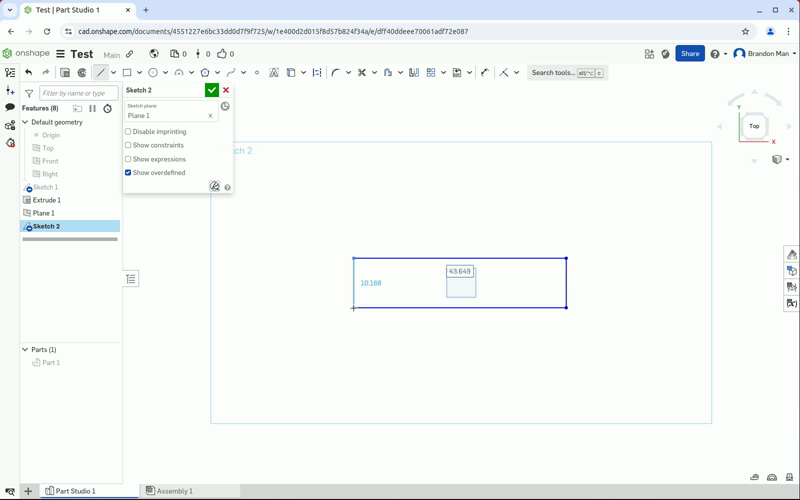
click(353, 307)
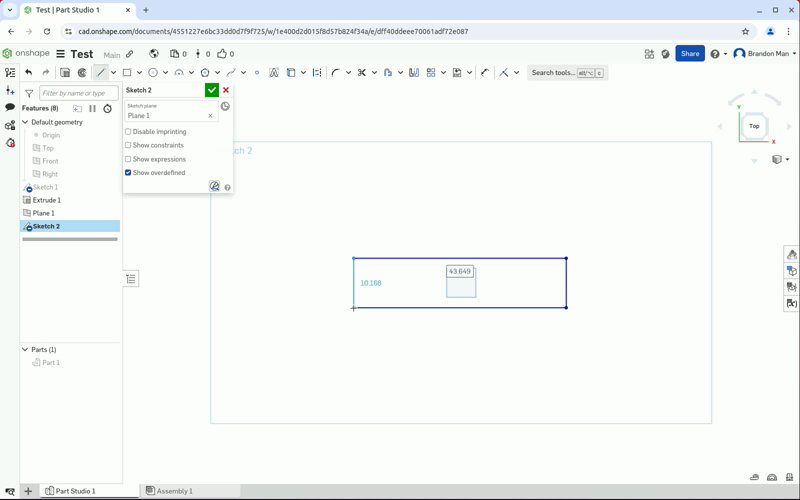
key(esc)
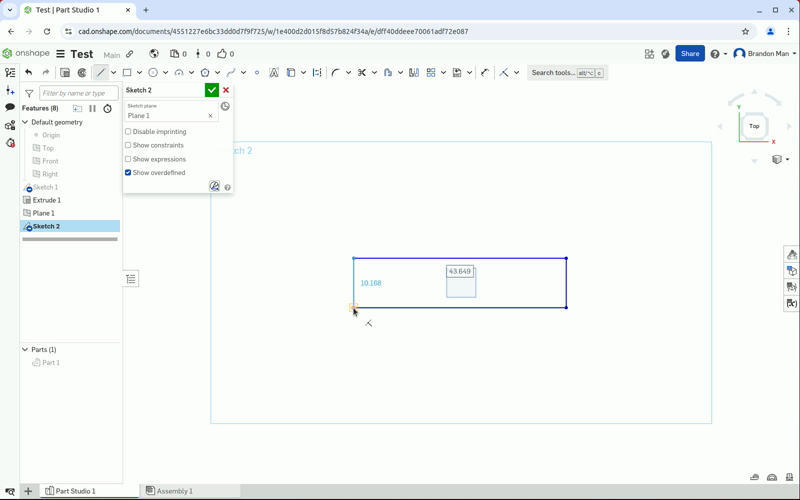
mouse_move(519, 287)
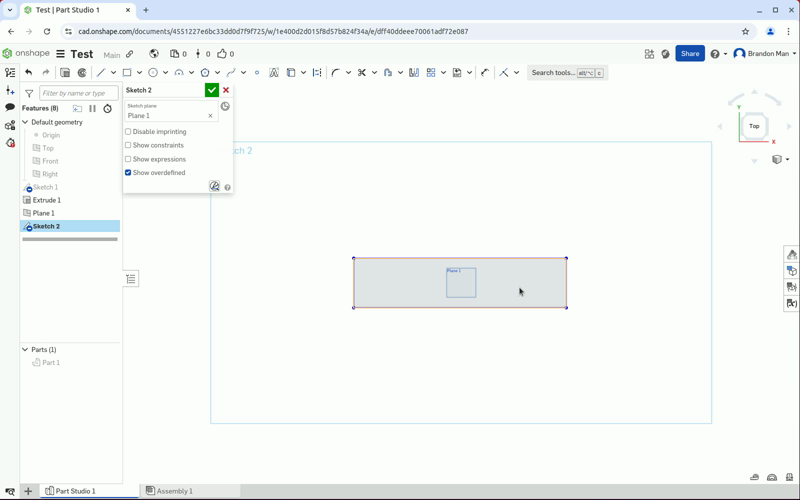
click(519, 287)
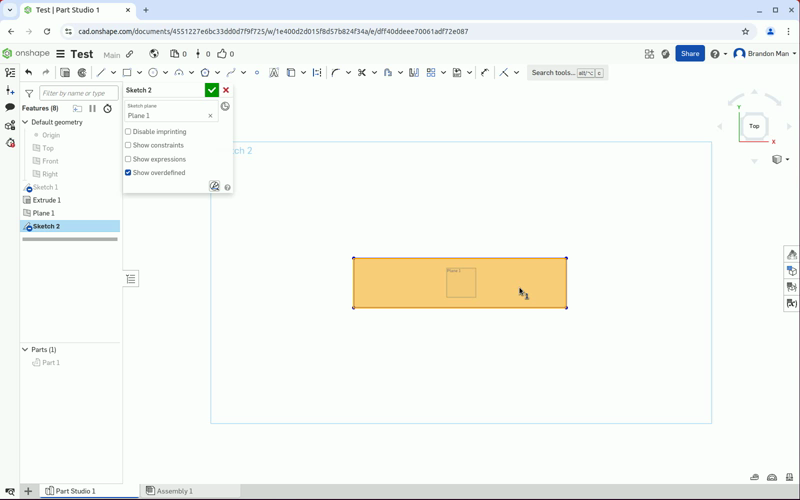
mouse_move(73, 352)
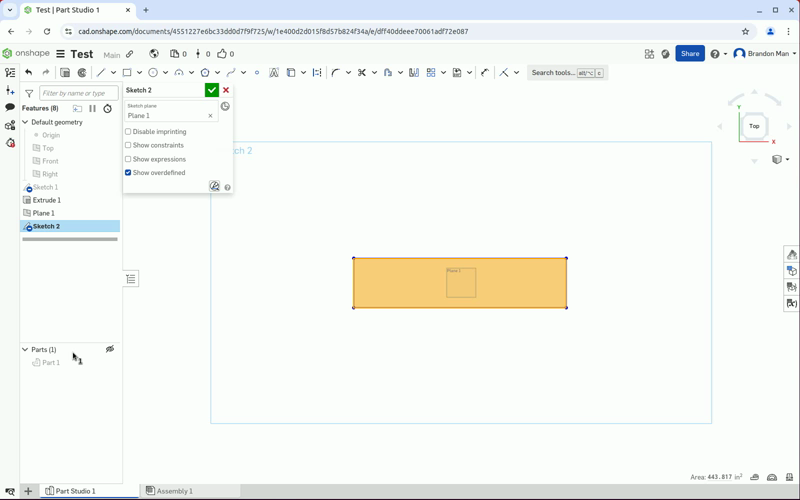
key(shift+y)
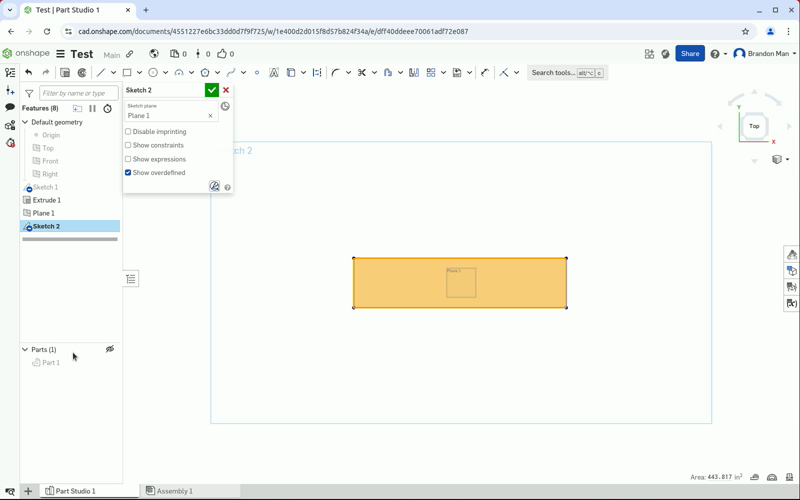
key(shift+e)
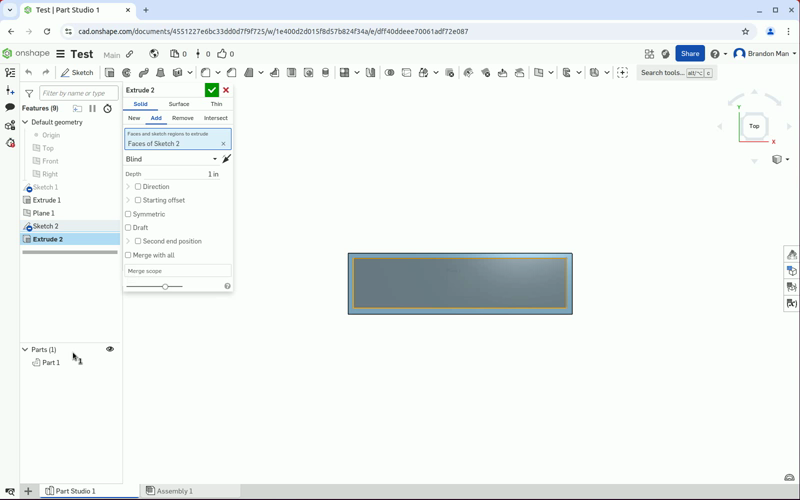
mouse_move(143, 106)
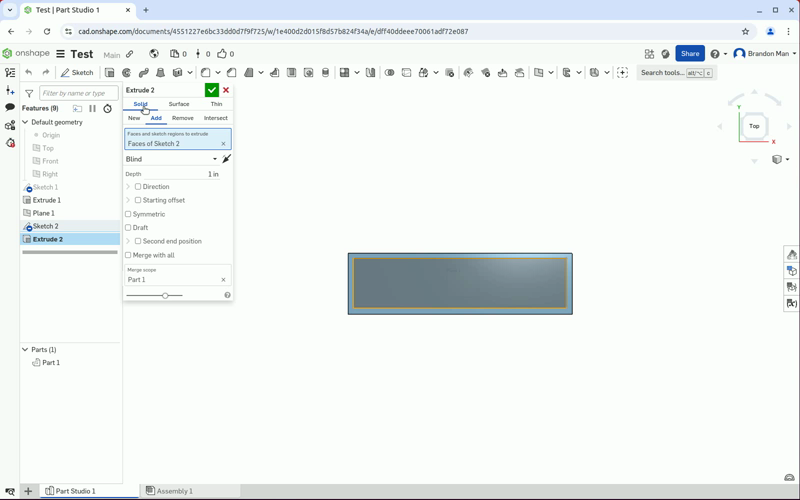
click(143, 106)
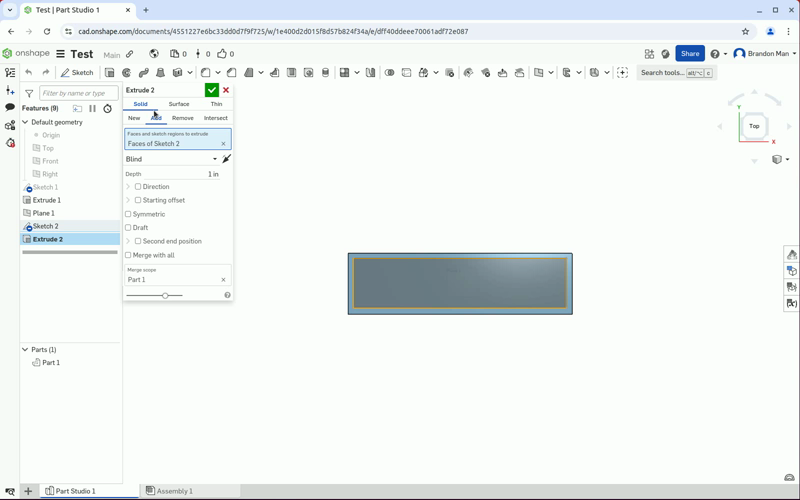
mouse_move(186, 120)
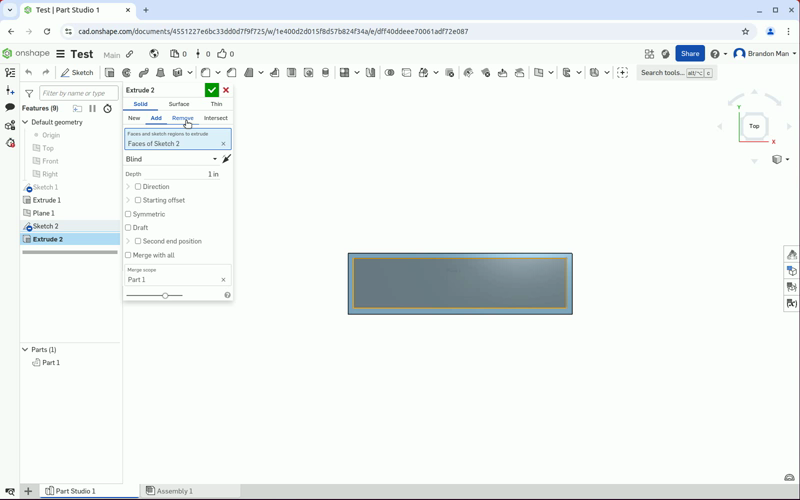
click(186, 120)
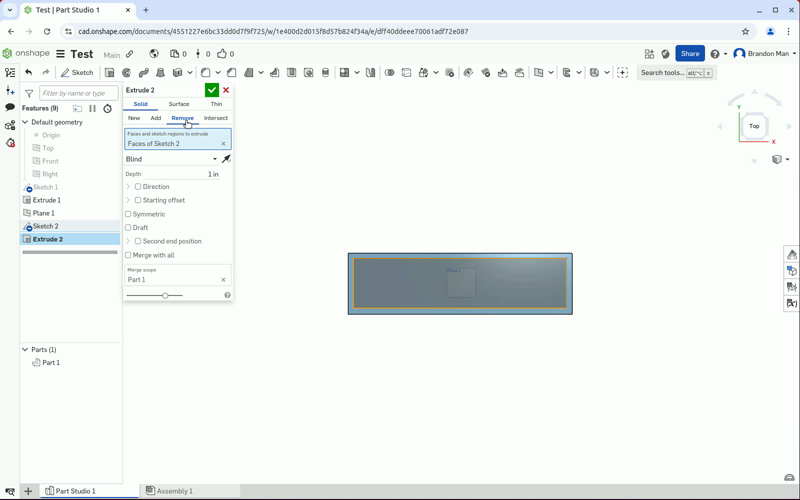
key(tab, 4)
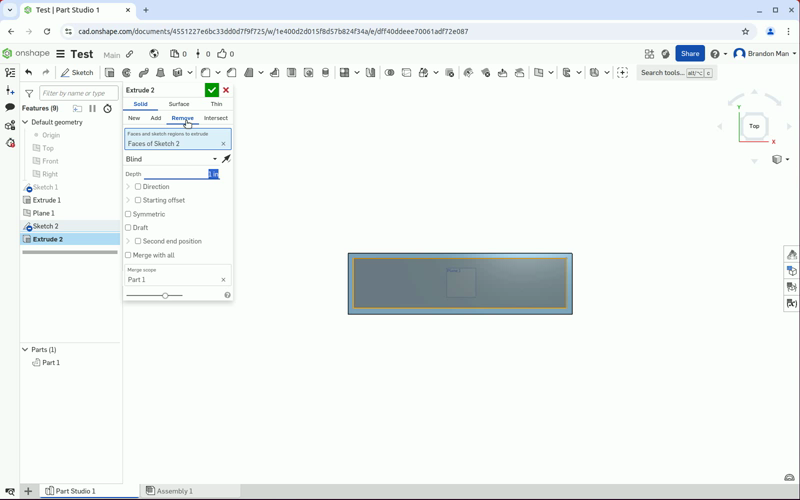
text(10.351)
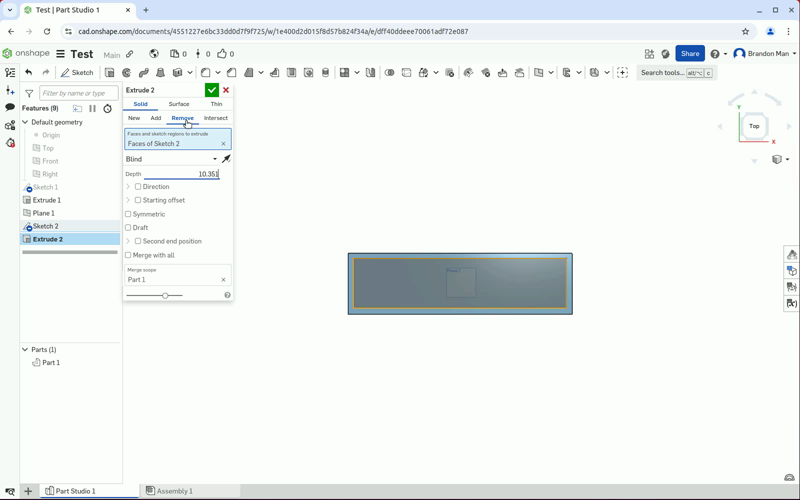
key(tab, 6)
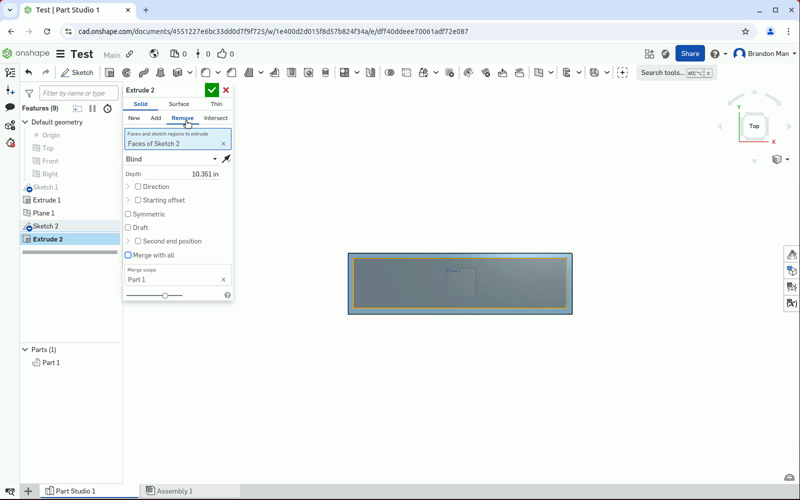
key(space)
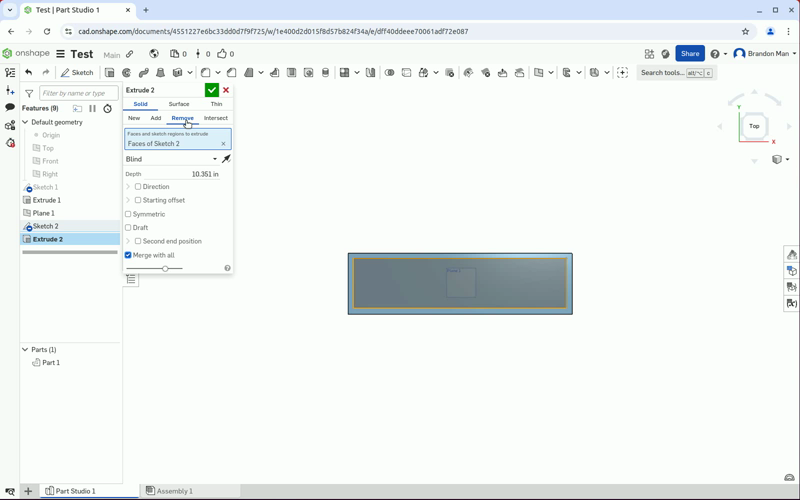
key(enter)
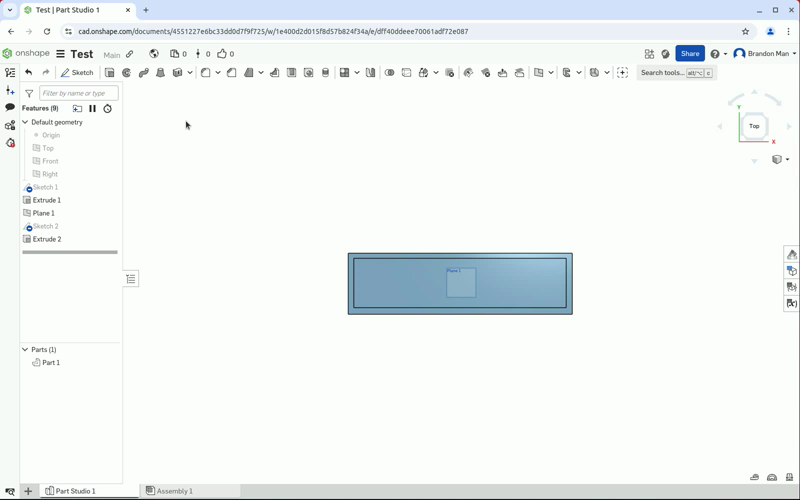
key(shift+h)
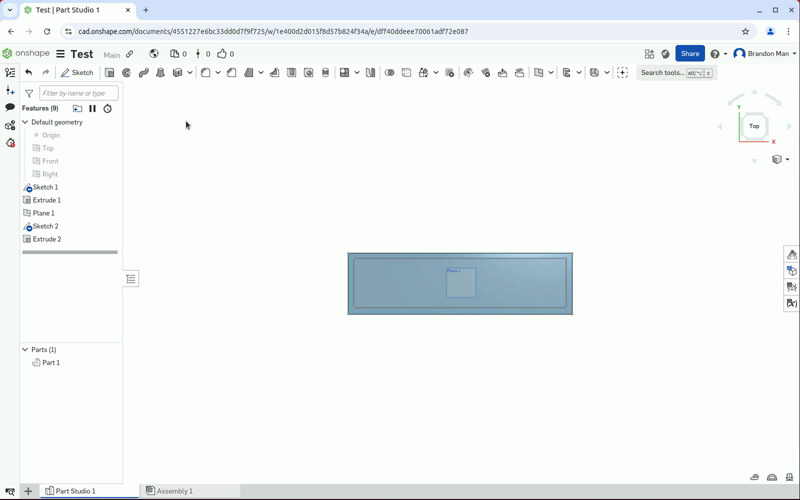
key(shift+h)
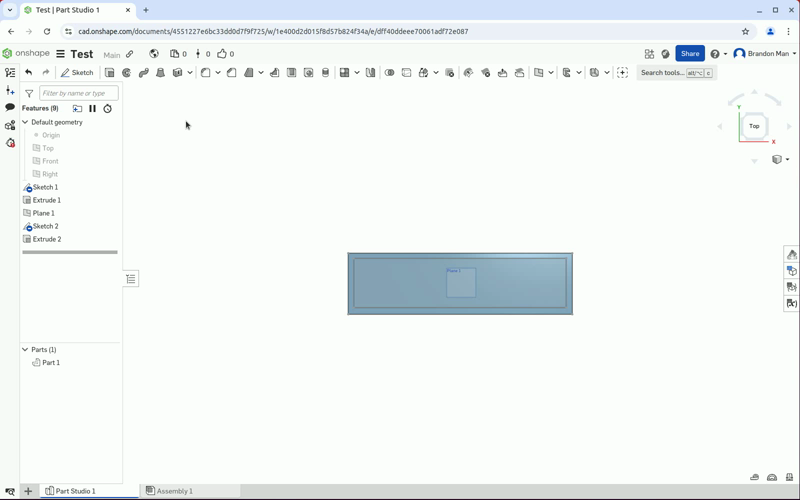
key(shift+7)
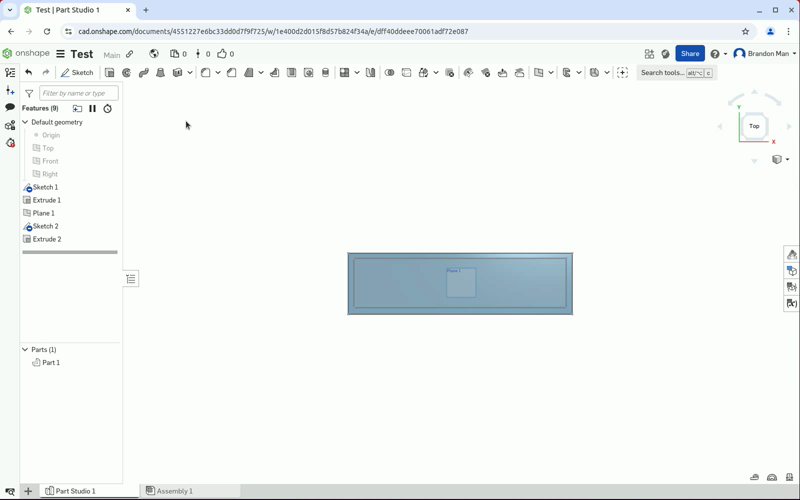
key(up, 3)
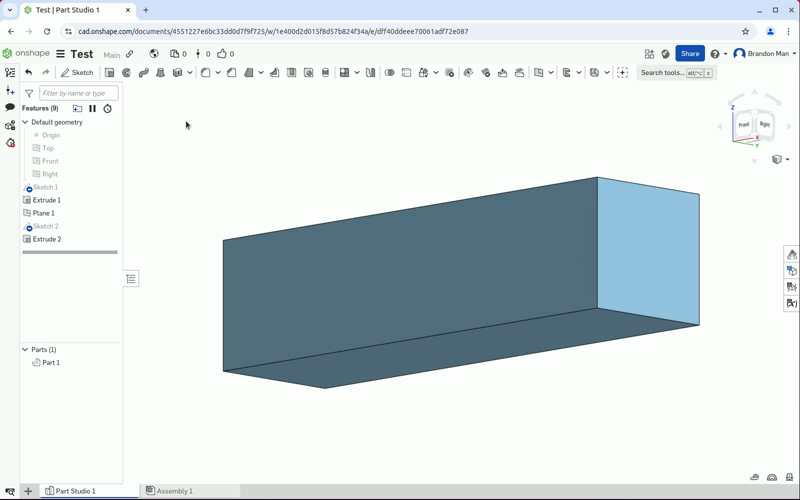
key(left, 3)
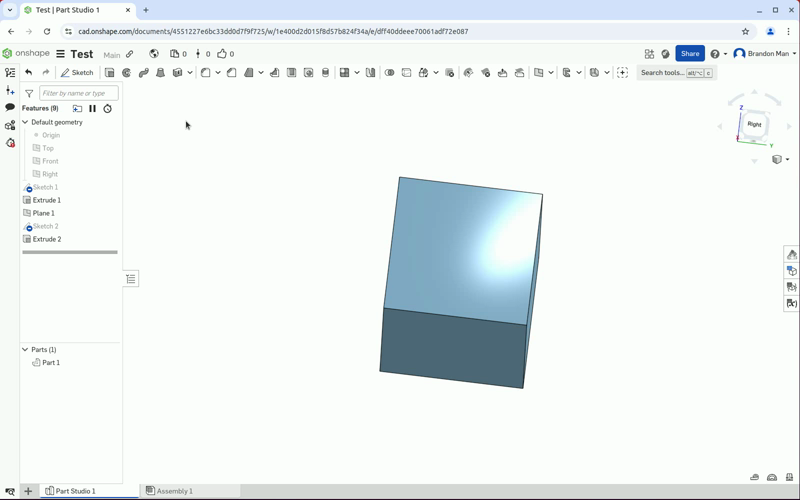
key(right, 3)
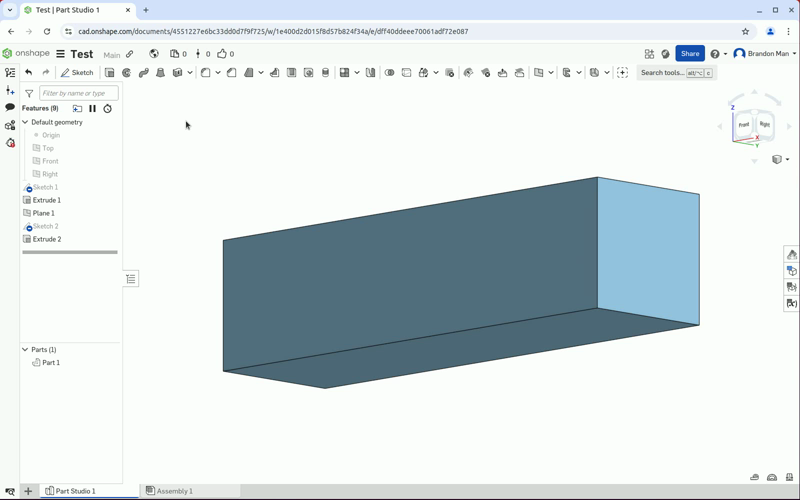
key(down, 3)
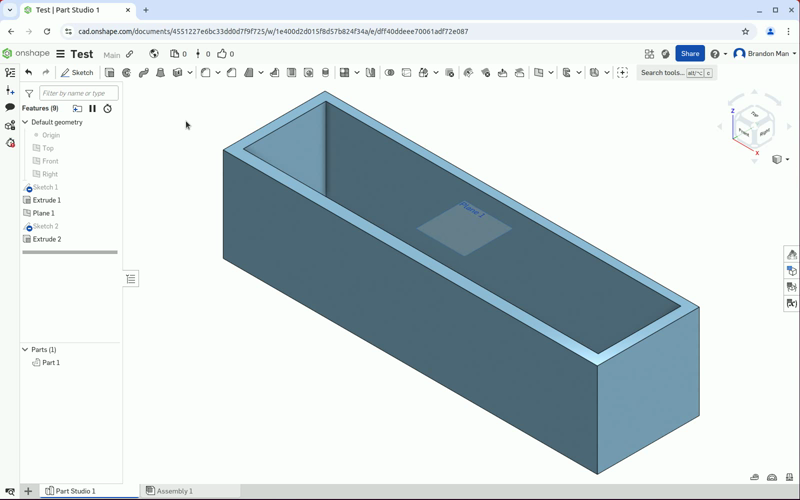
mouse_move(73, 189)
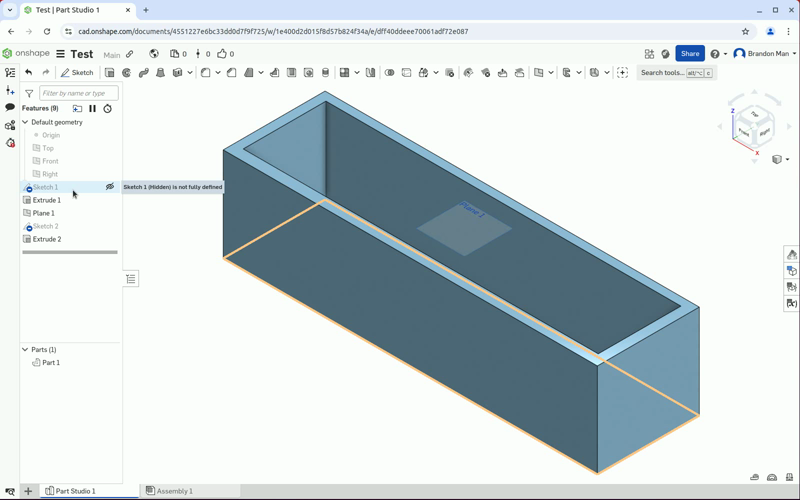
click(73, 189)